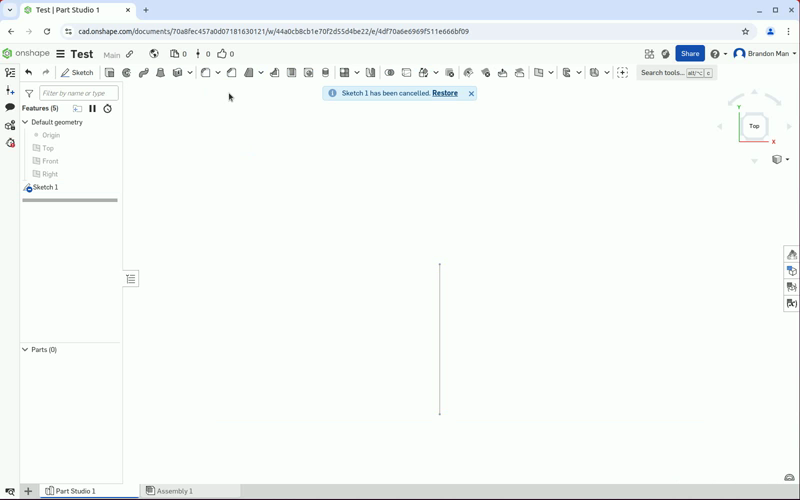
key(shift+h)
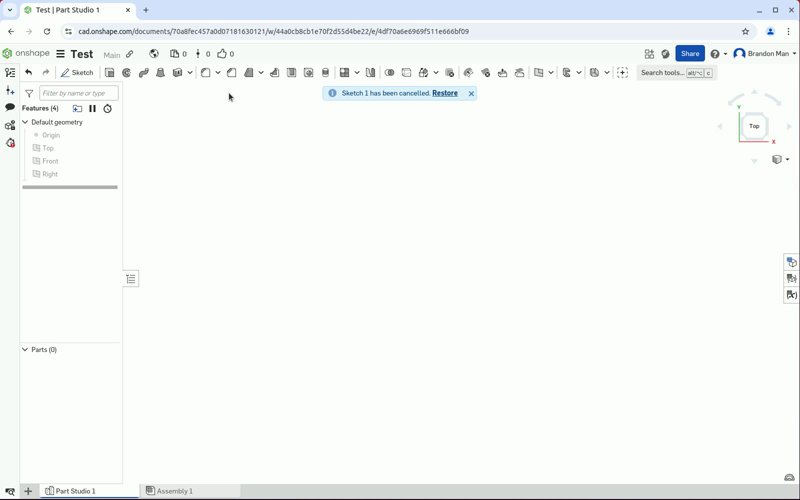
mouse_move(73, 352)
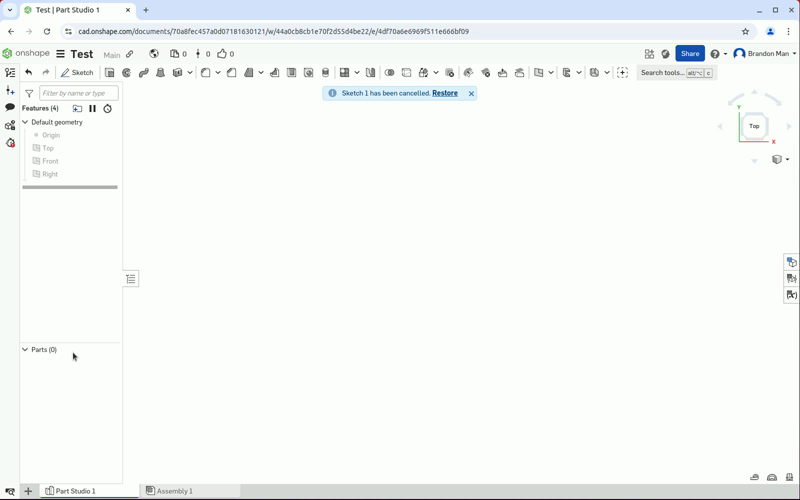
key(y)
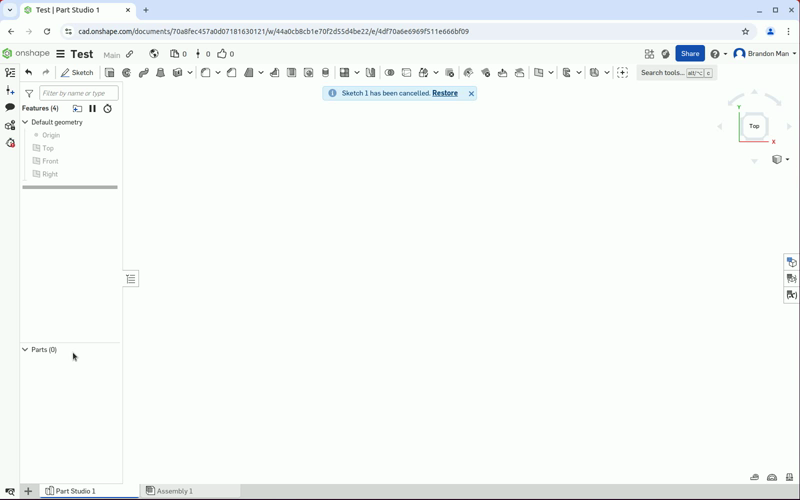
key(shift+p)
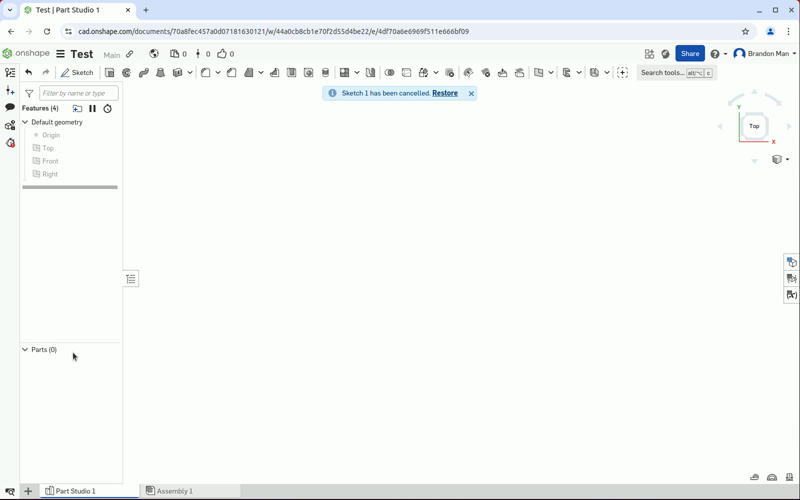
key(space)
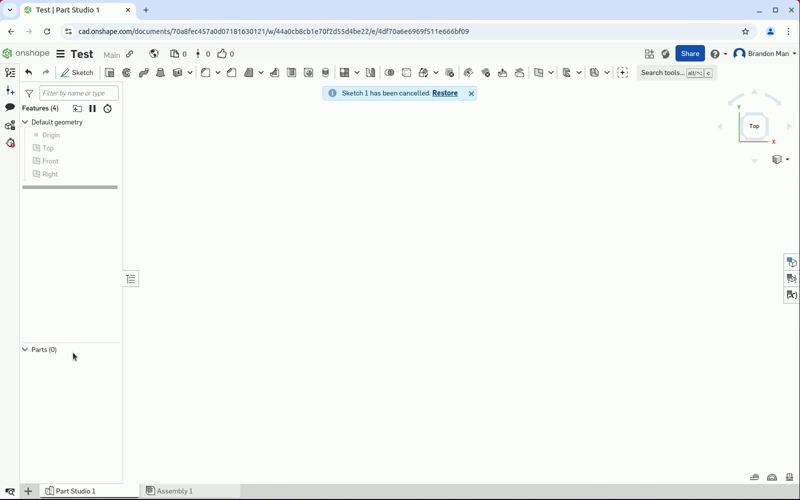
key_down(shift)
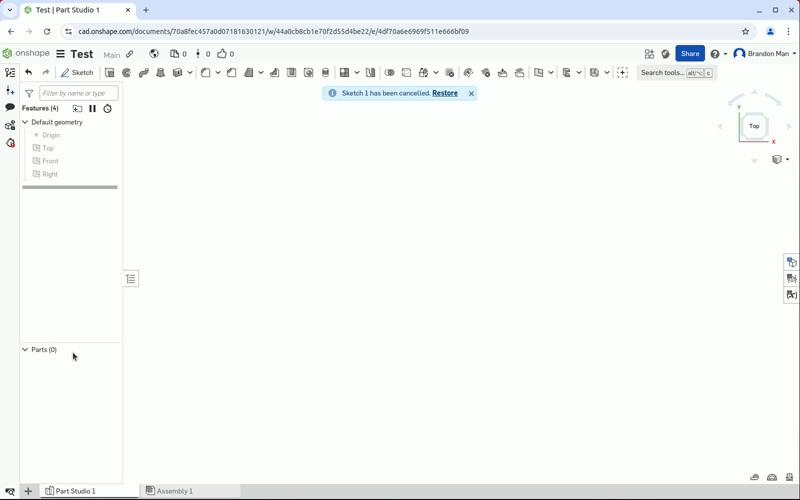
key(up)
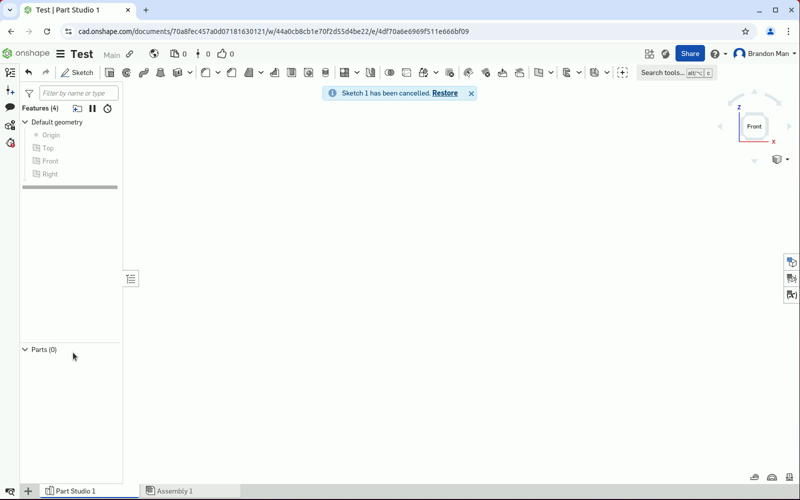
key_up(shift)
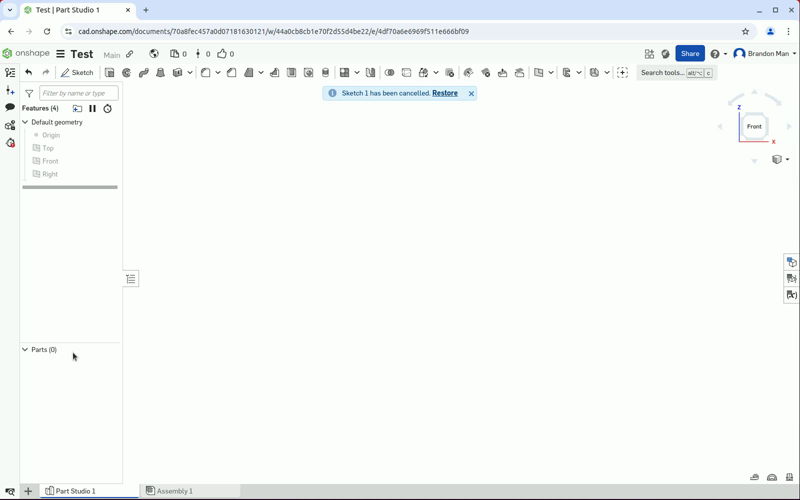
mouse_move(73, 352)
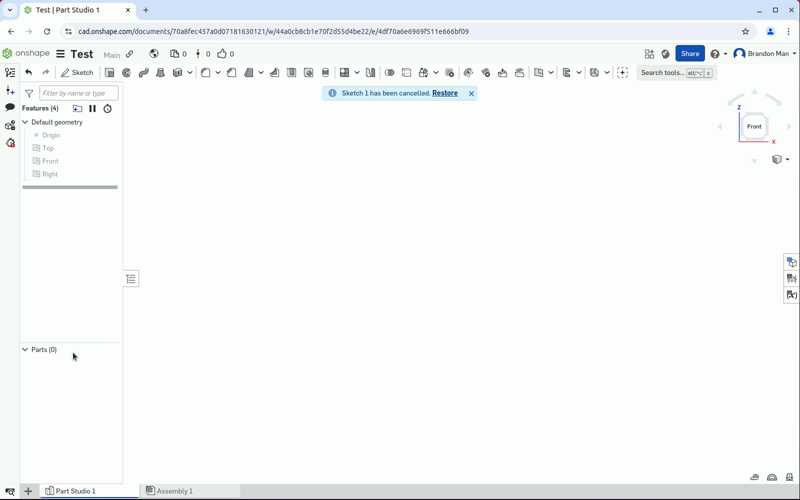
key(shift+y)
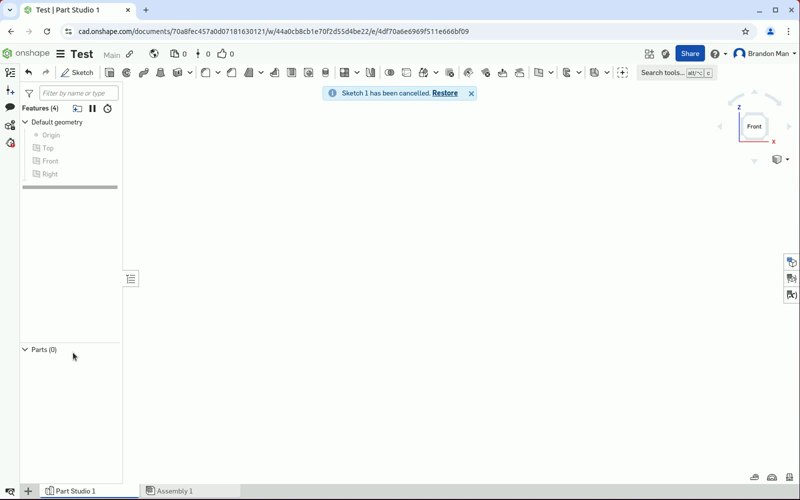
key(shift+s)
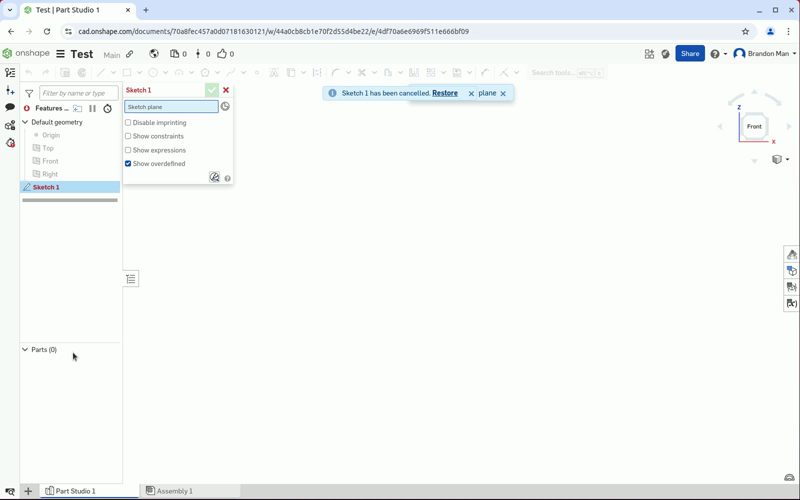
mouse_move(73, 163)
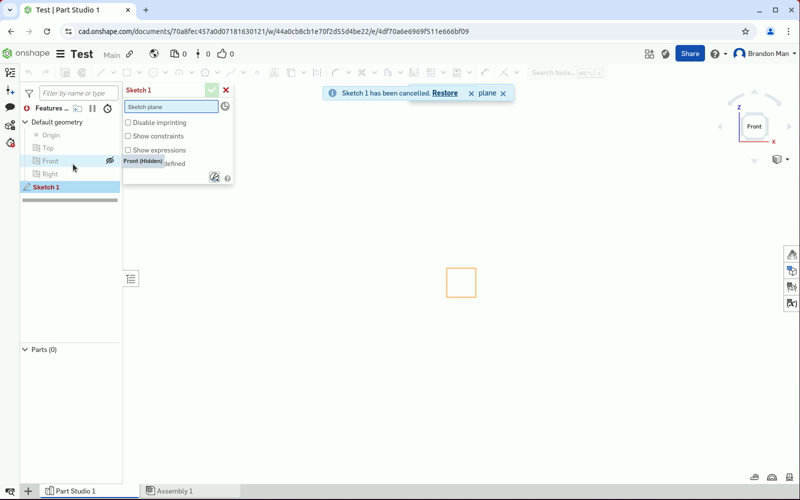
click(73, 163)
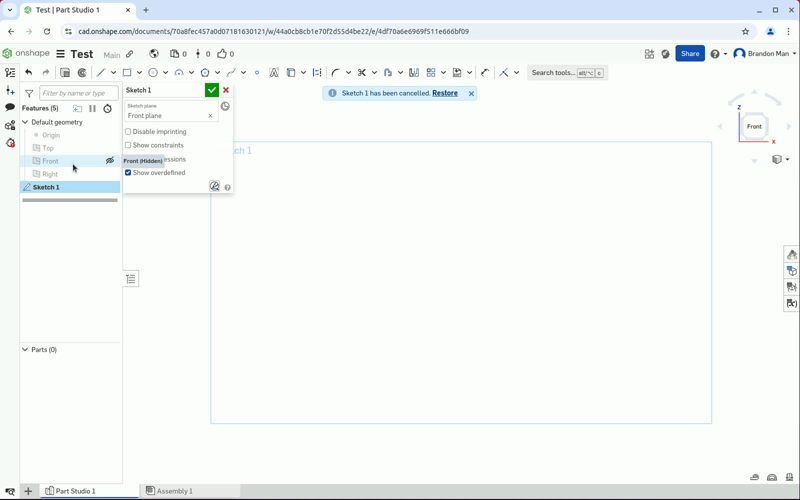
mouse_move(73, 352)
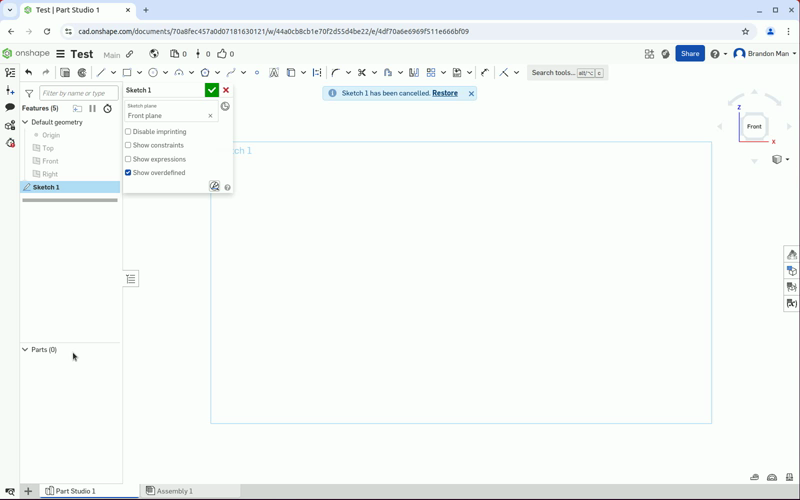
key(y)
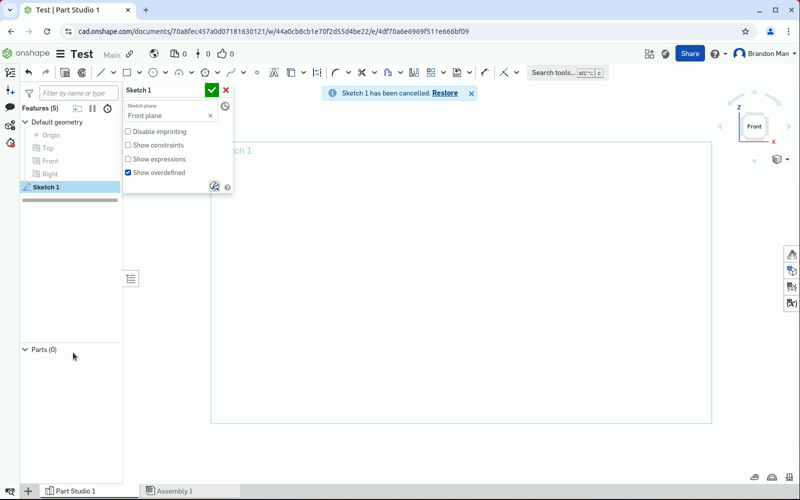
key(l)
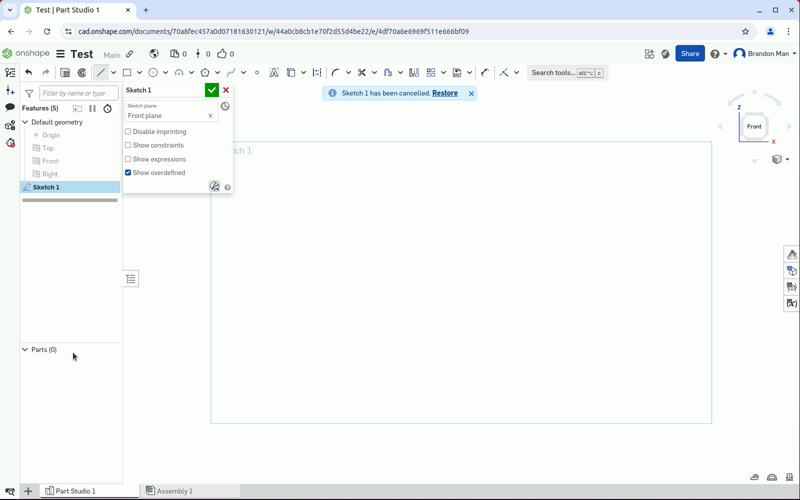
key_down(shift)
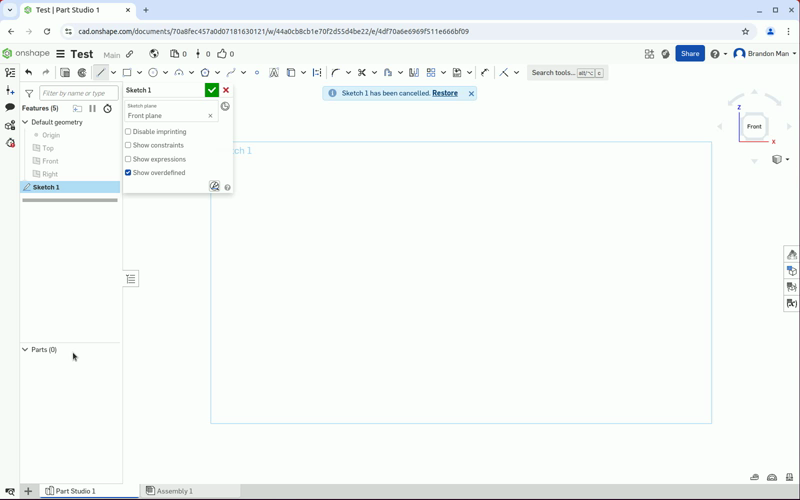
mouse_move(432, 339)
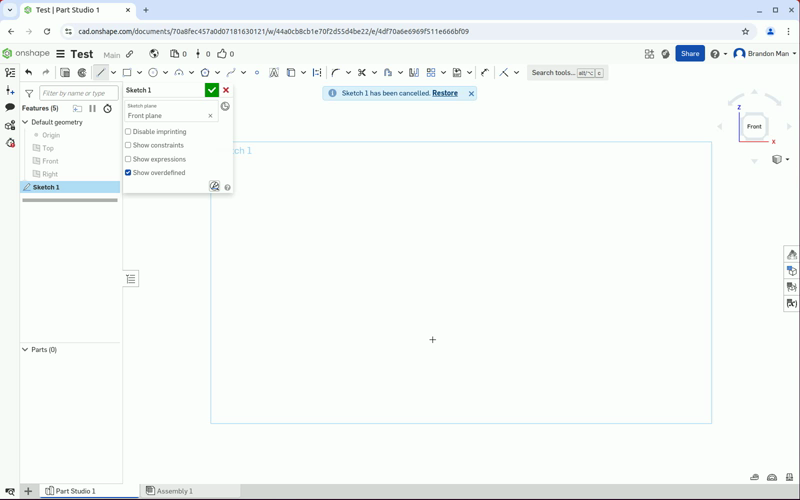
click(432, 339)
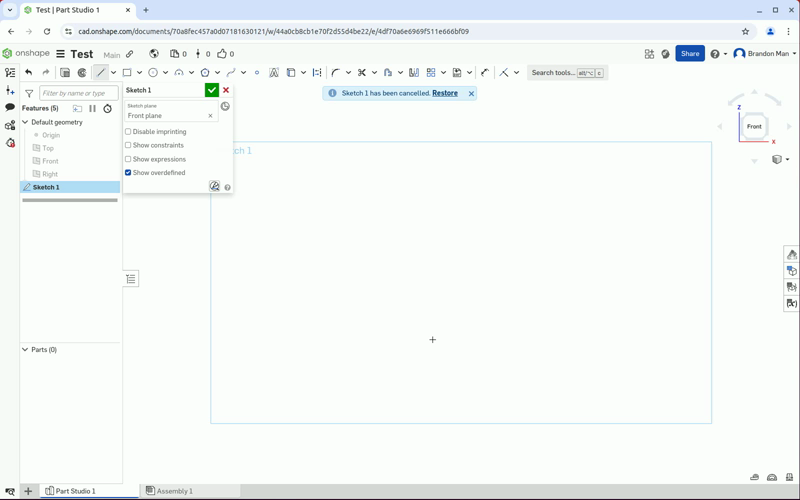
key_up(shift)
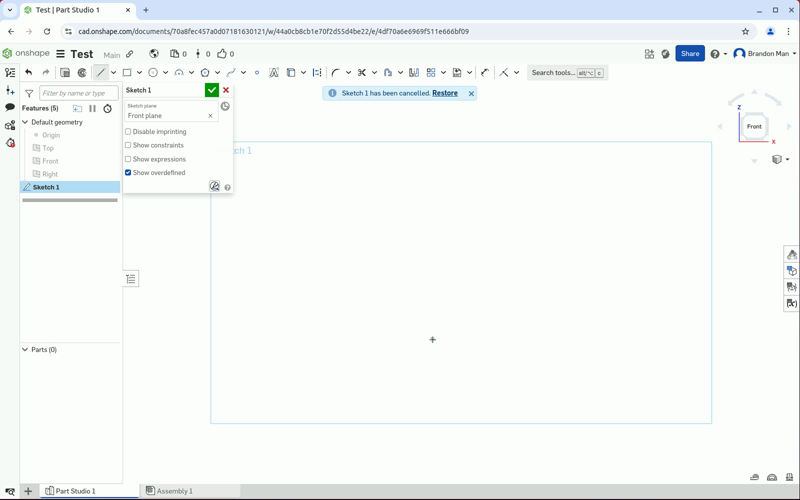
key_down(shift)
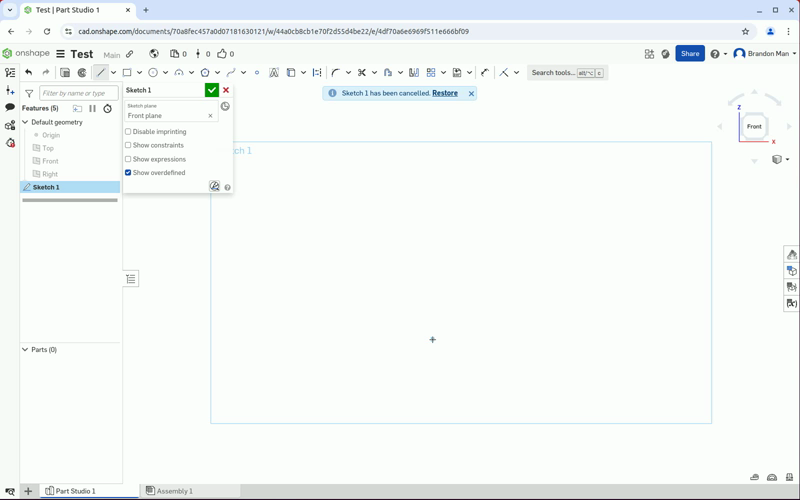
mouse_move(462, 339)
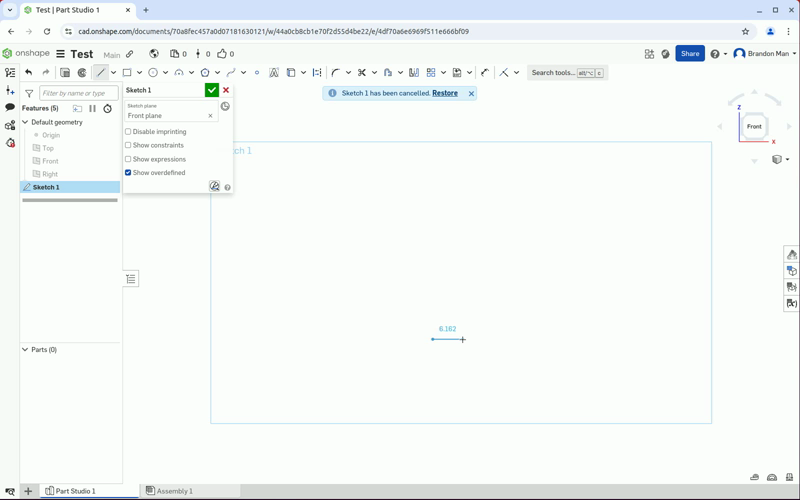
mouse_move(489, 339)
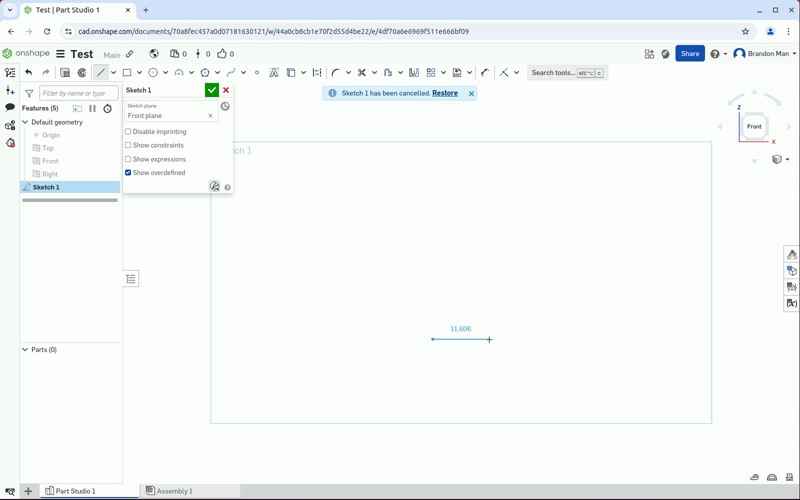
click(489, 339)
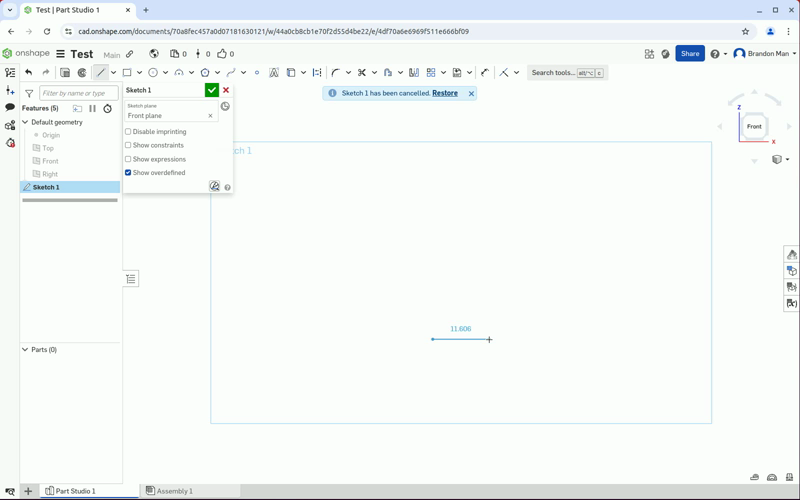
key_up(shift)
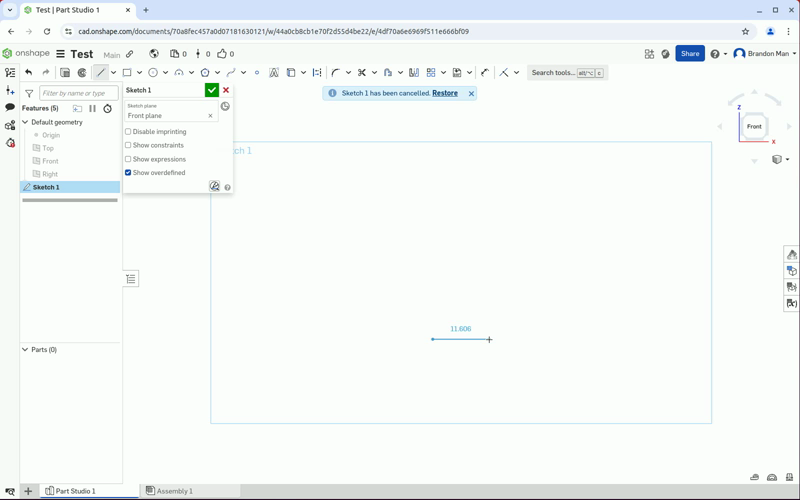
key_down(shift)
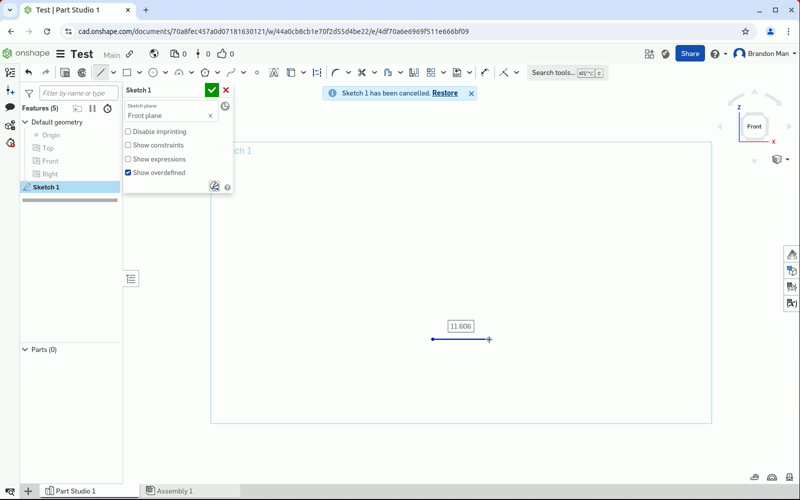
mouse_move(489, 226)
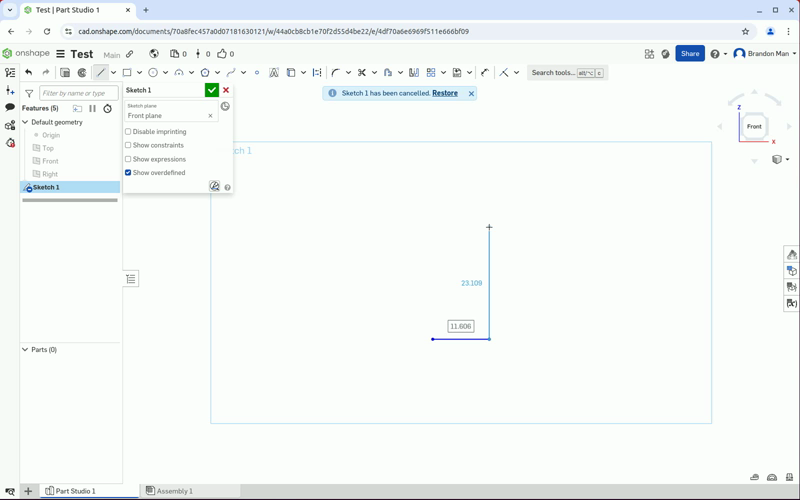
click(489, 226)
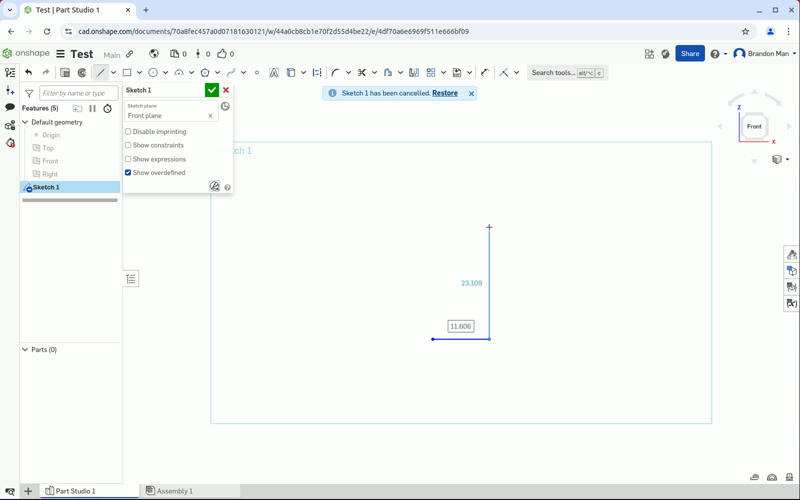
key_up(shift)
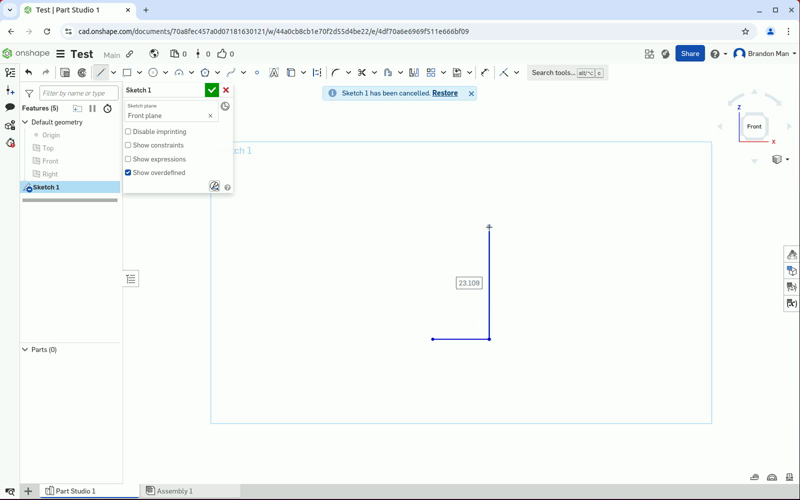
key_down(shift)
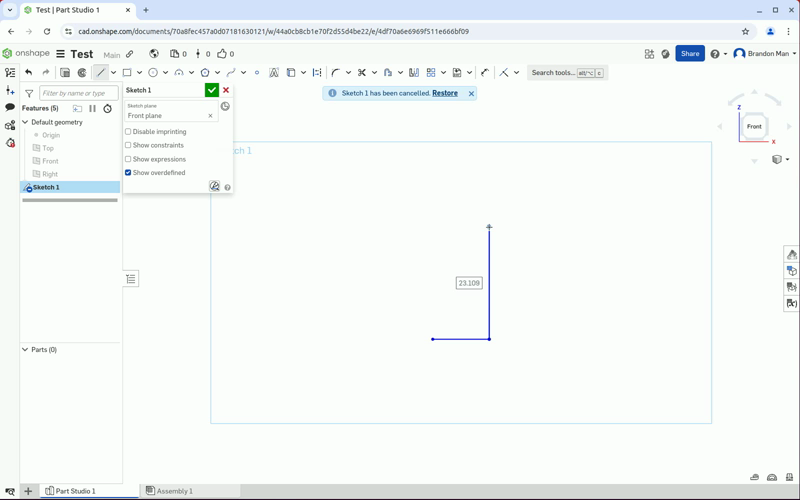
mouse_move(519, 226)
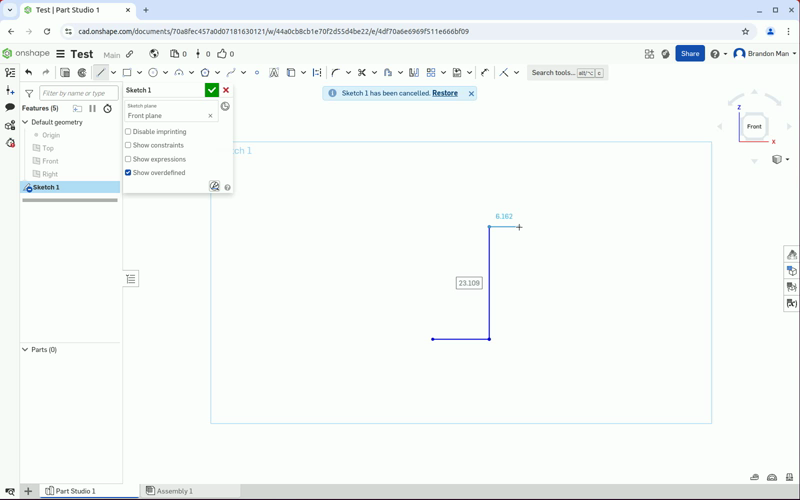
mouse_move(432, 226)
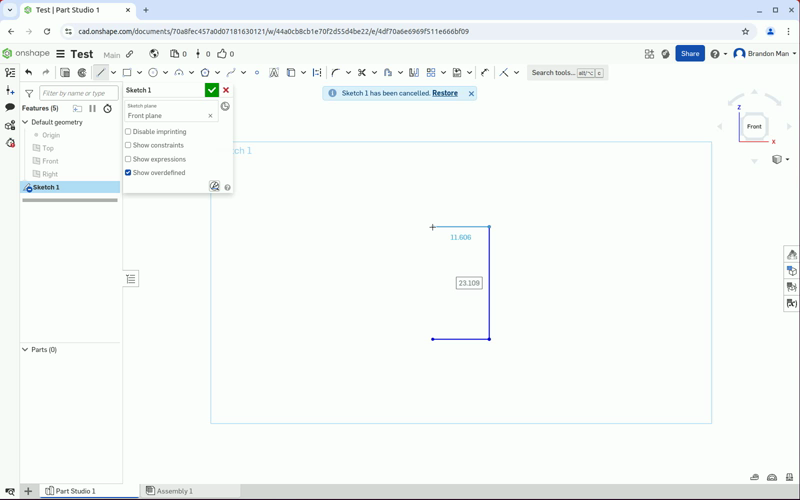
click(432, 226)
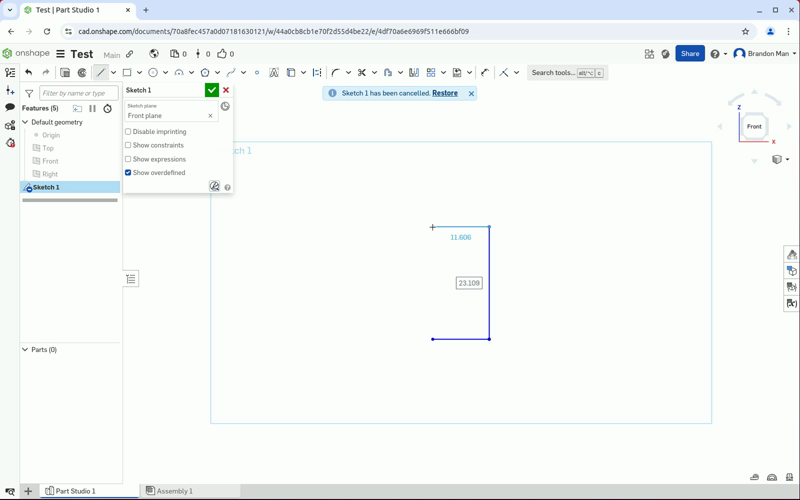
key_up(shift)
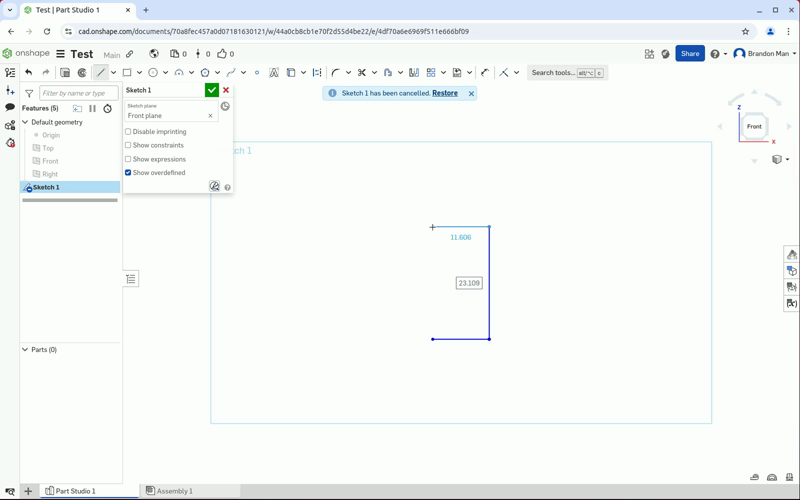
key_down(shift)
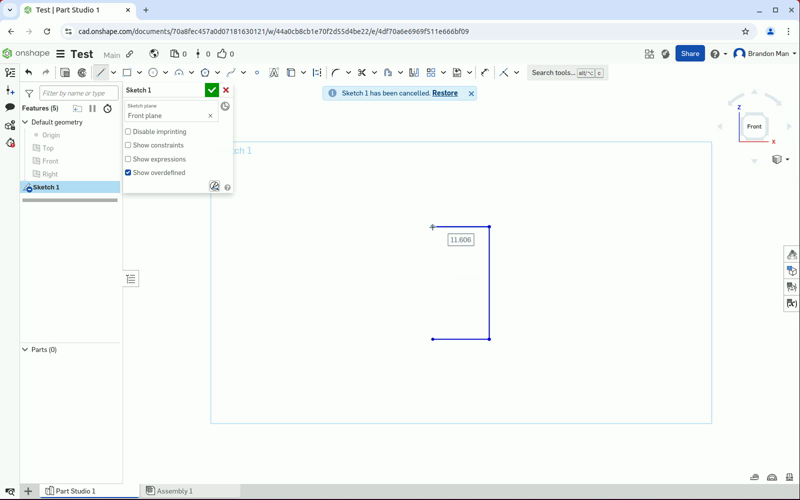
mouse_move(432, 339)
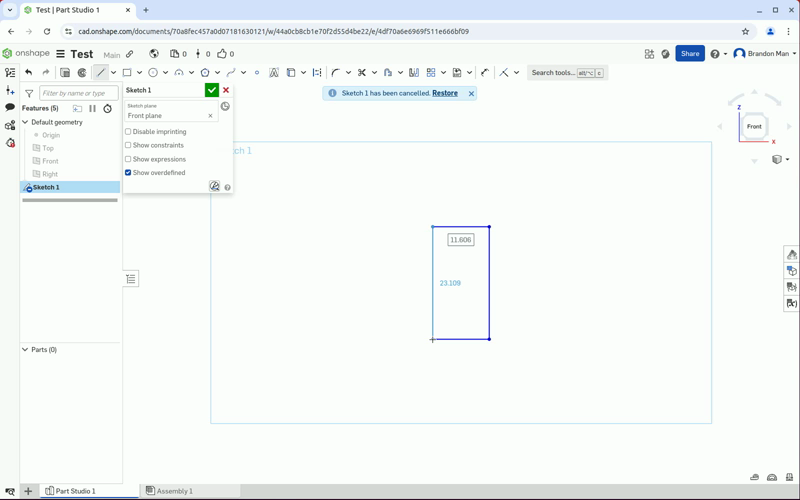
key_up(shift)
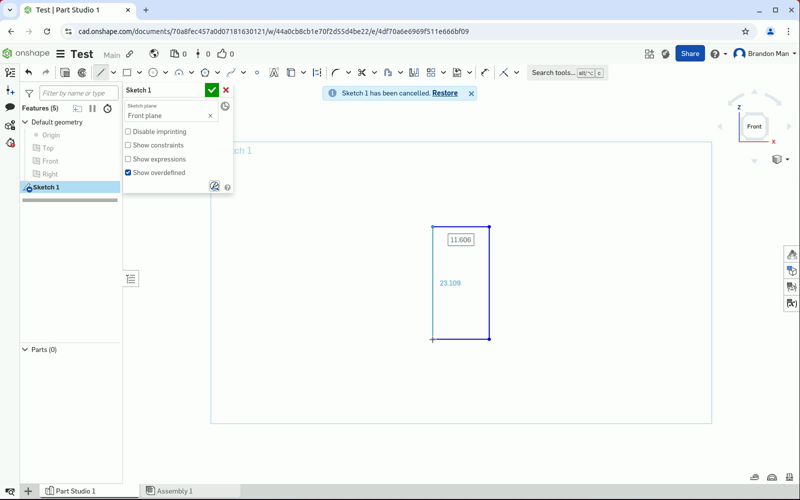
click(432, 339)
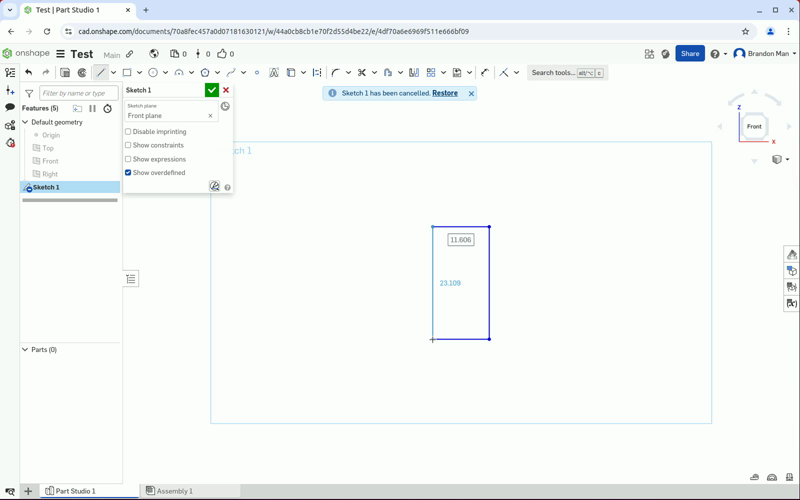
key(esc)
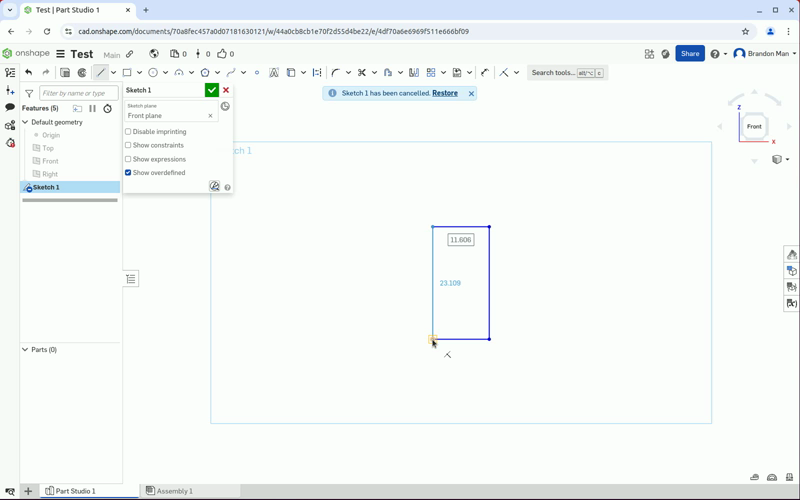
mouse_move(466, 278)
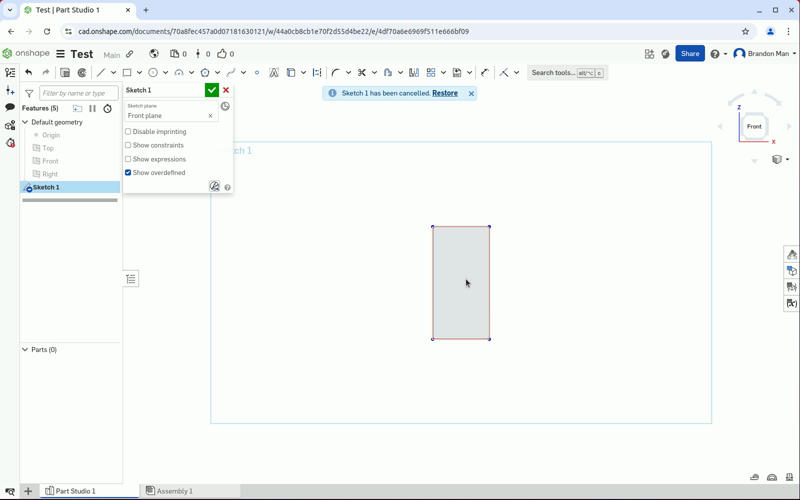
click(466, 278)
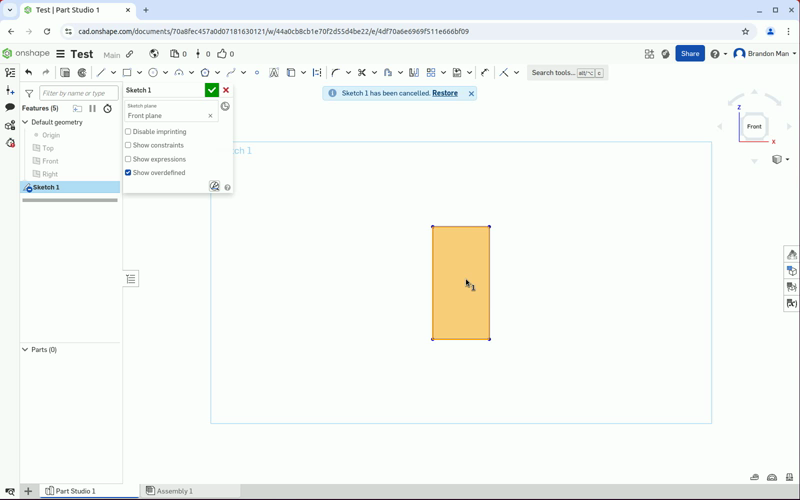
mouse_move(73, 352)
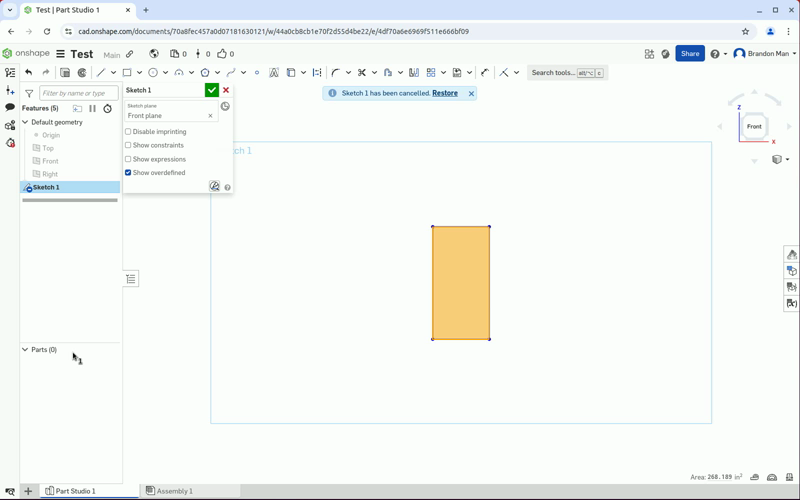
key(shift+y)
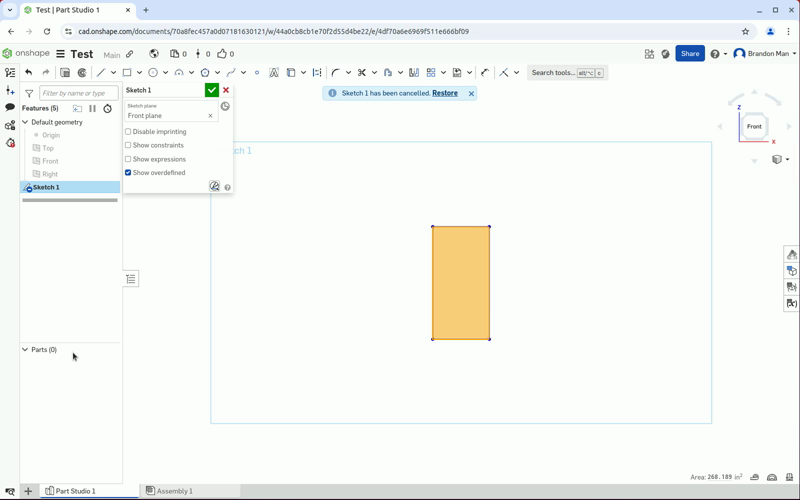
key(shift+e)
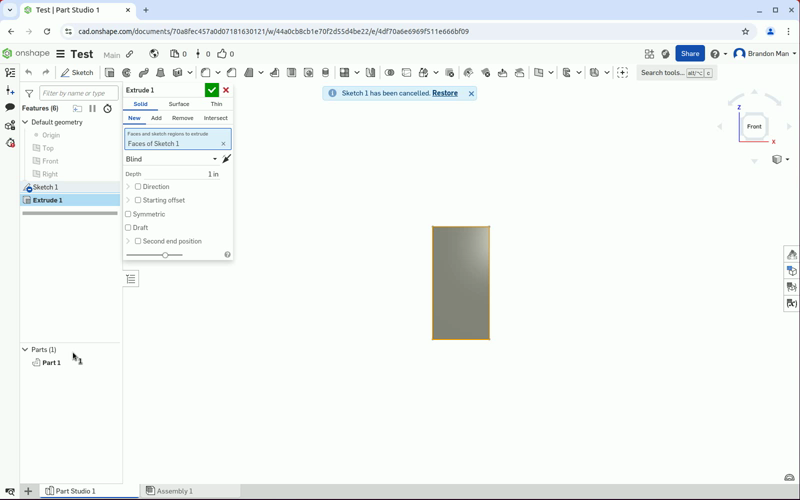
mouse_move(143, 106)
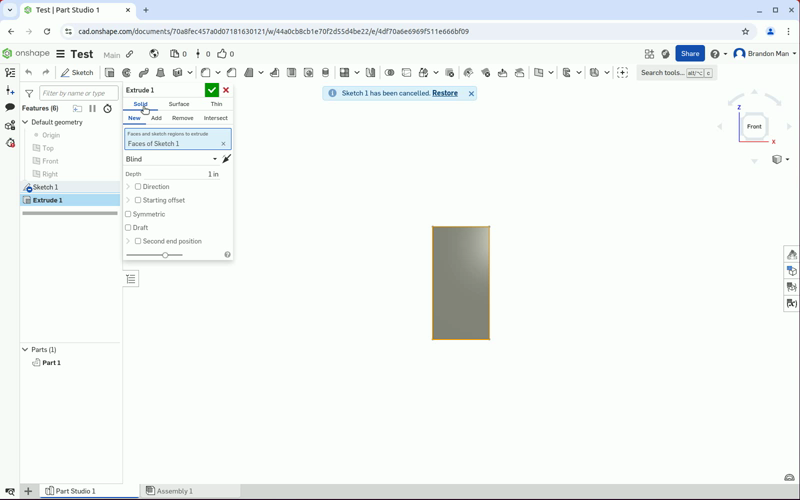
click(143, 106)
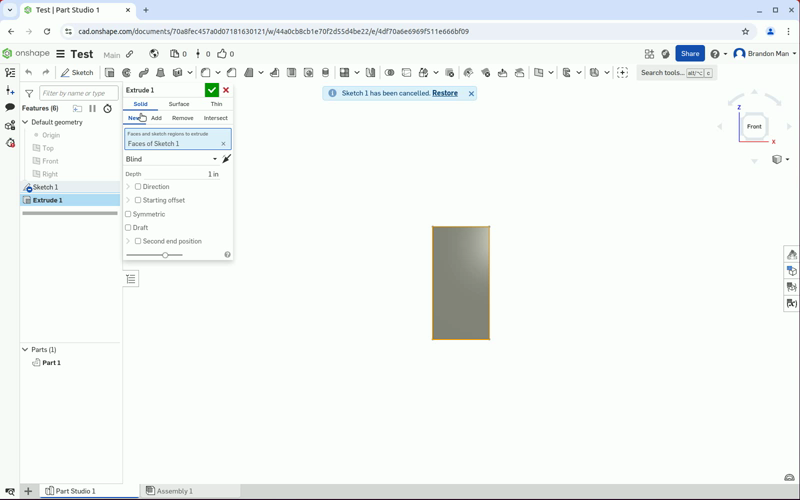
mouse_move(137, 120)
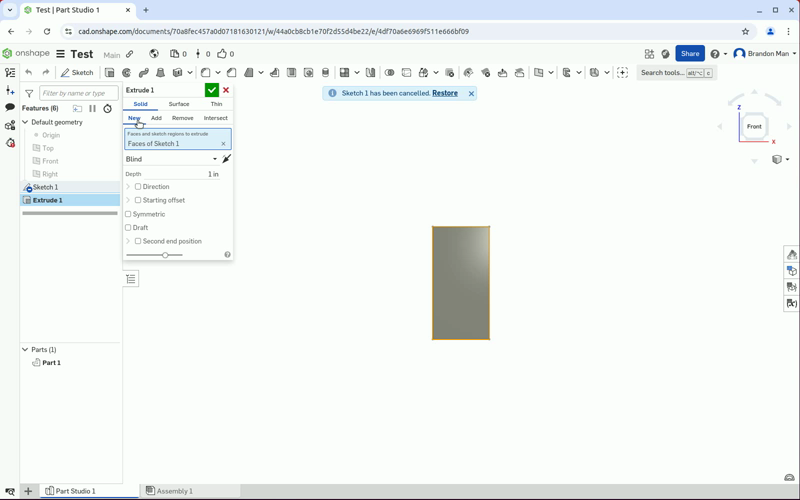
click(137, 120)
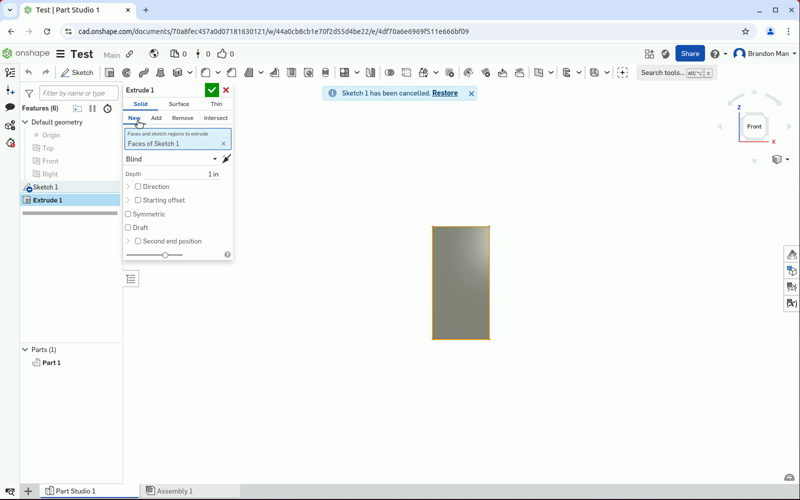
key(tab, 4)
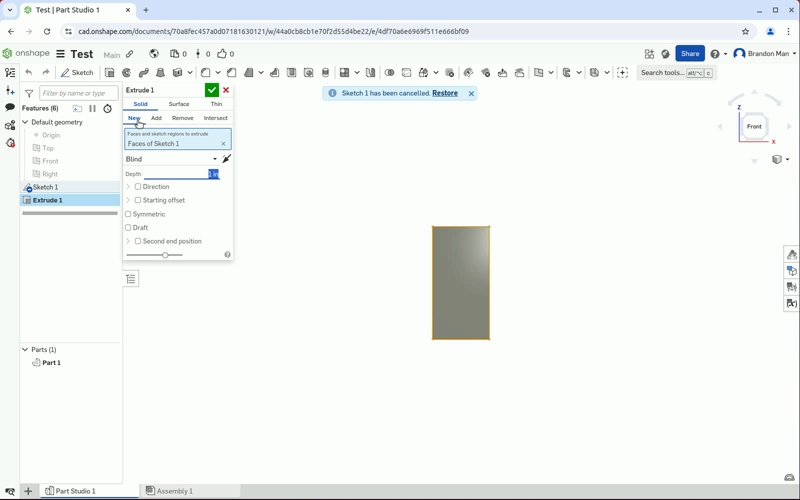
text(7.221)
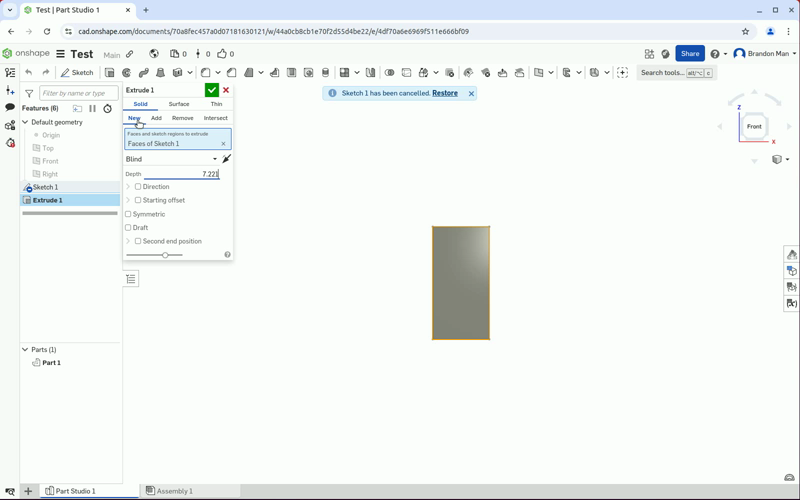
key(enter)
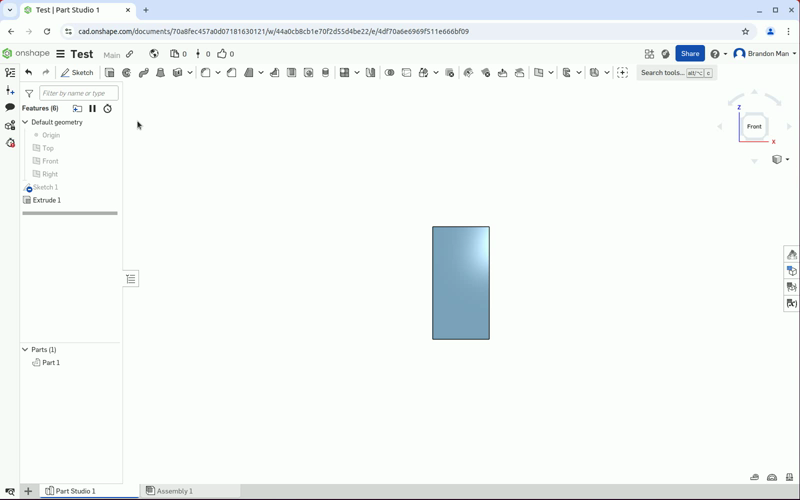
key(shift+h)
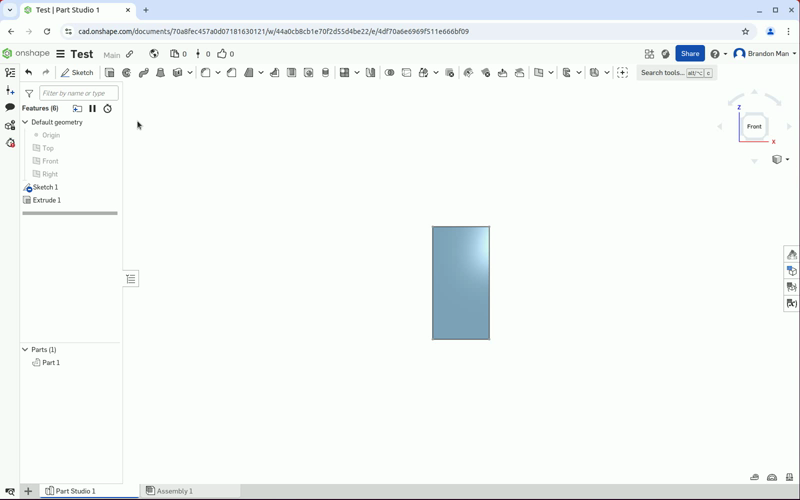
key(shift+h)
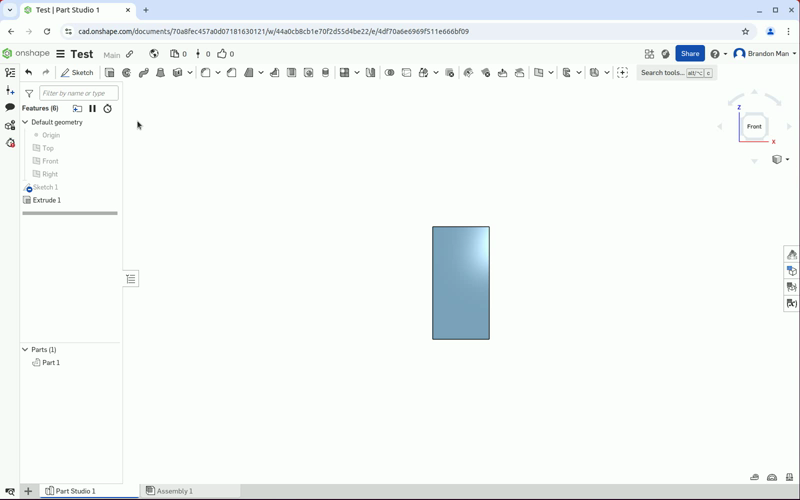
mouse_move(73, 189)
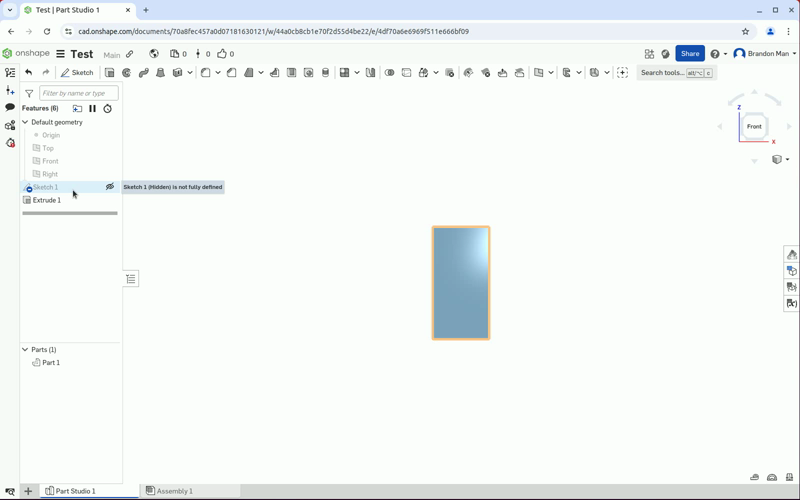
click(73, 189)
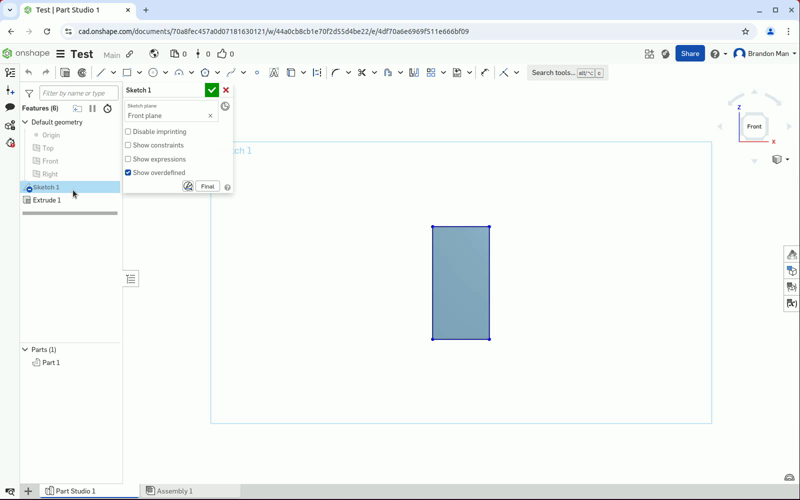
mouse_move(229, 92)
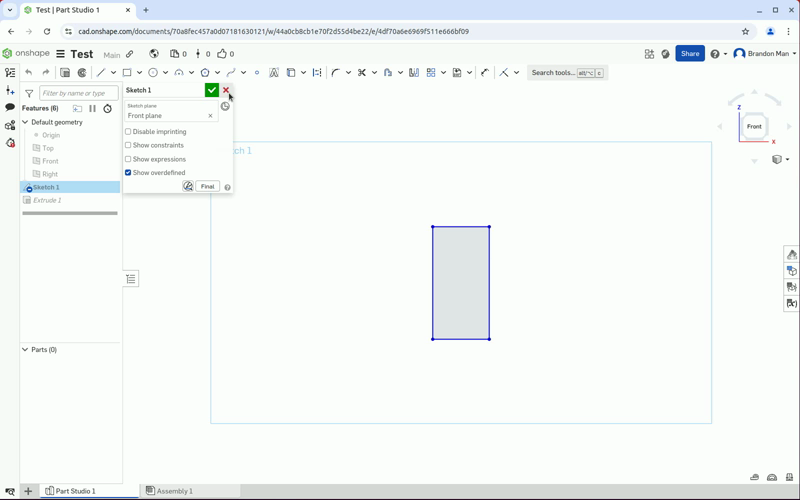
click(229, 92)
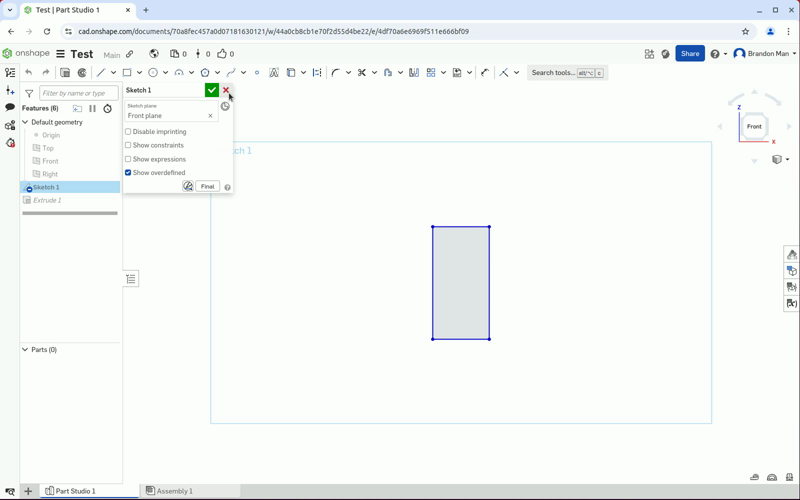
key(shift+s)
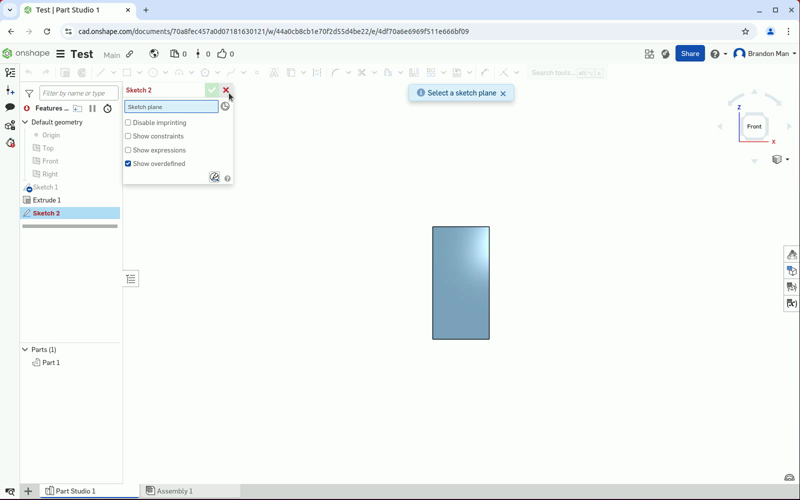
mouse_move(73, 163)
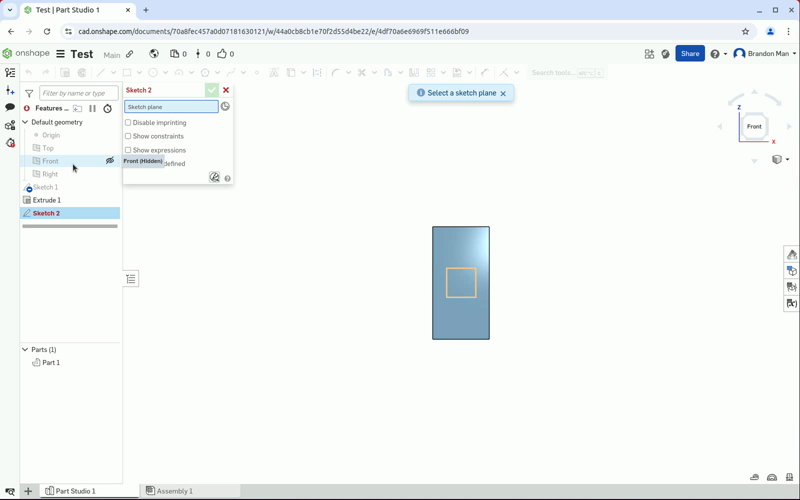
click(73, 163)
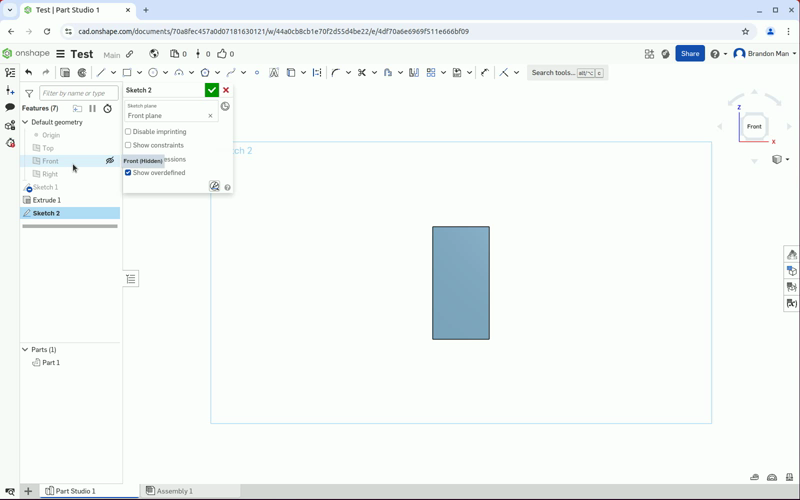
mouse_move(73, 352)
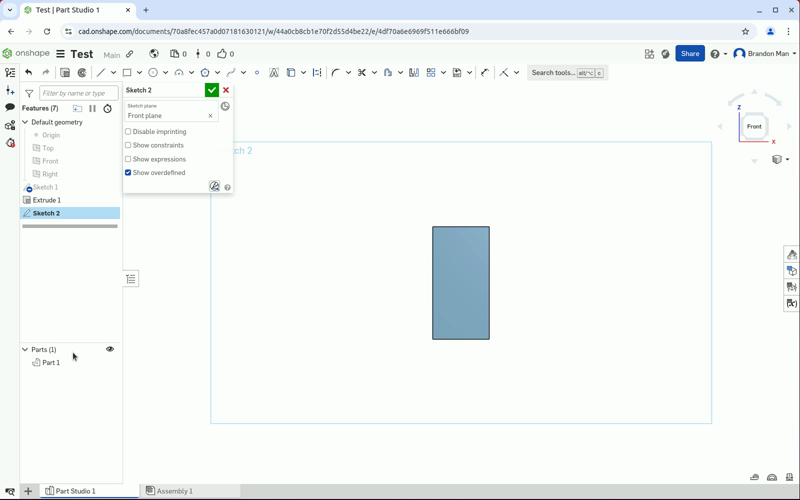
key(y)
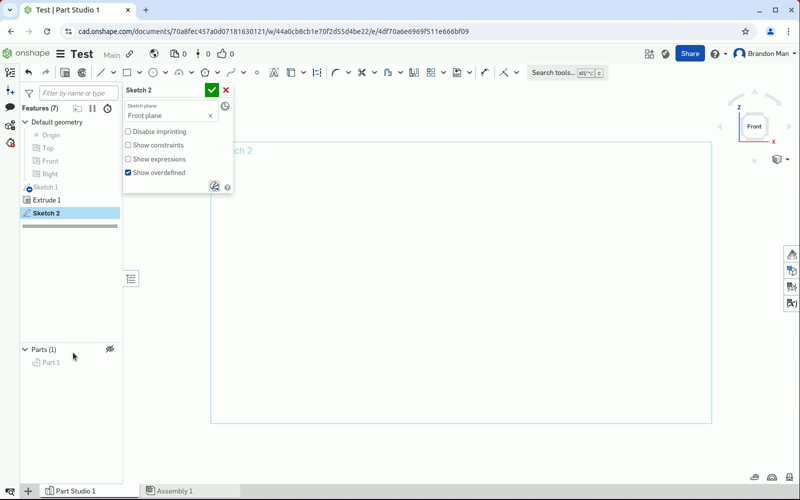
key(l)
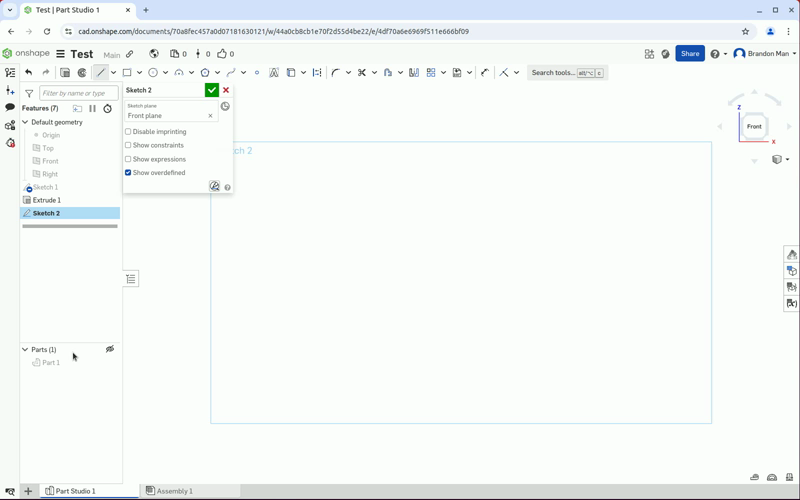
key_down(shift)
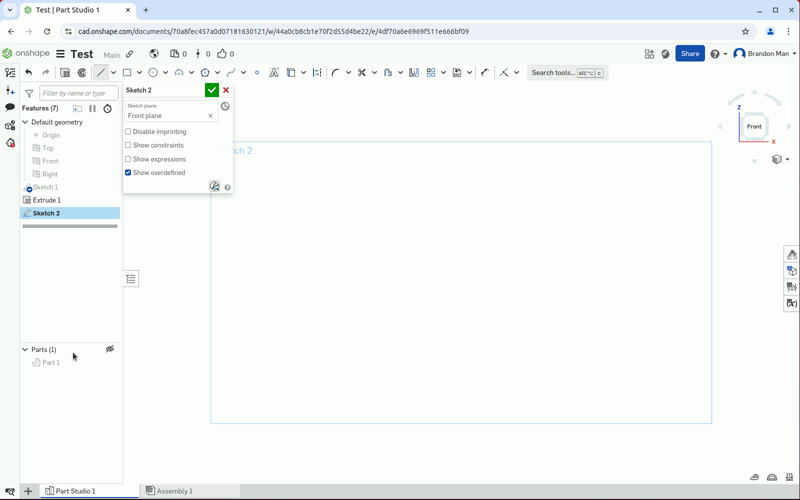
mouse_move(432, 226)
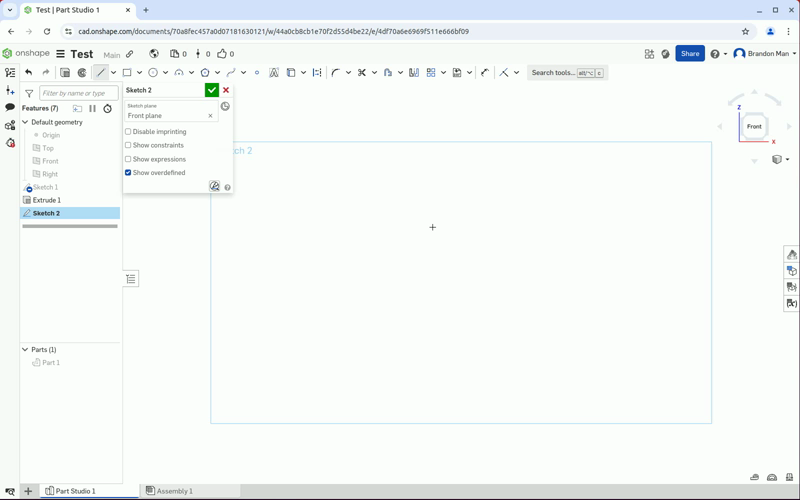
click(432, 226)
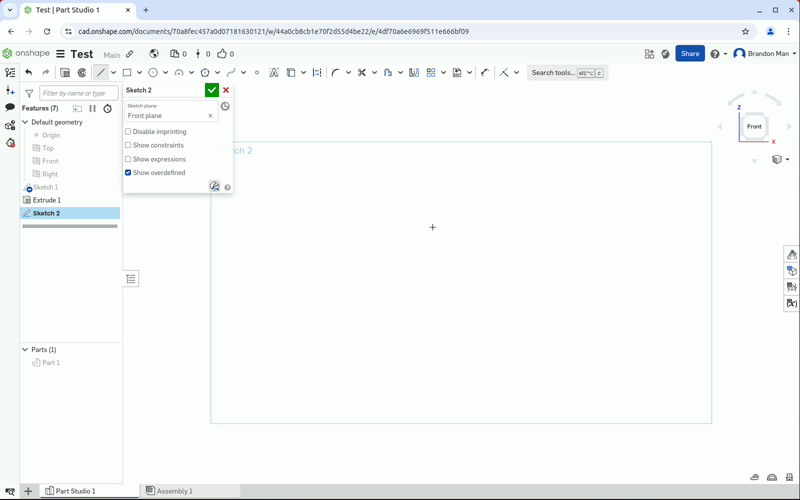
key_up(shift)
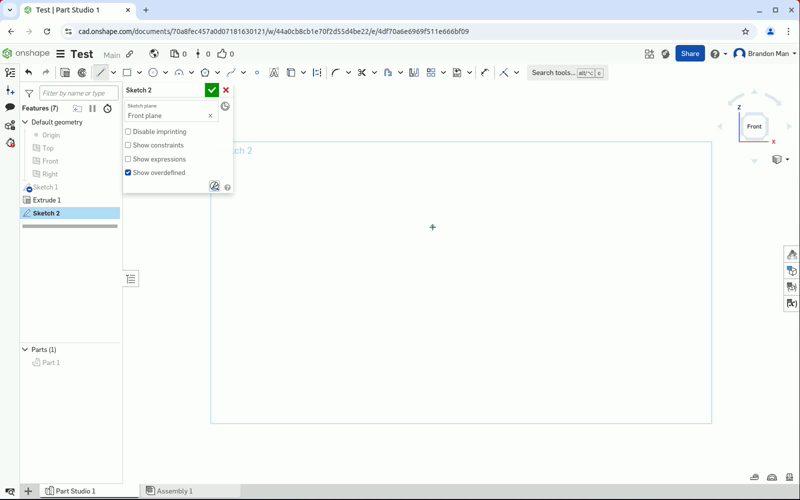
key_down(shift)
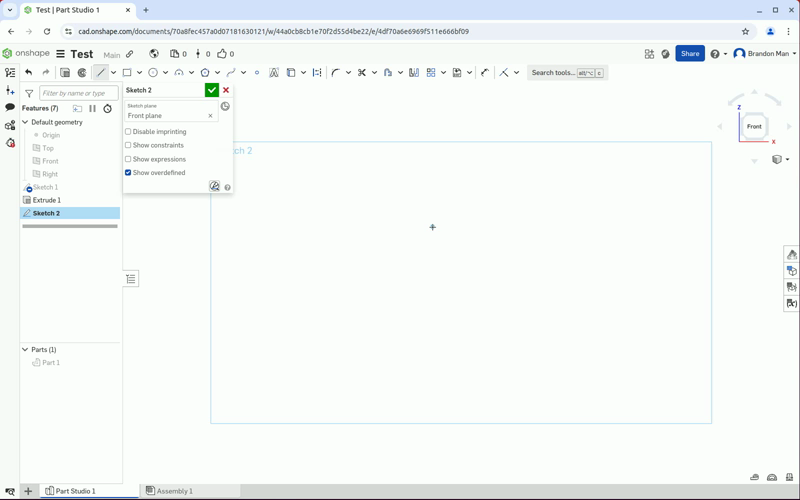
mouse_move(462, 226)
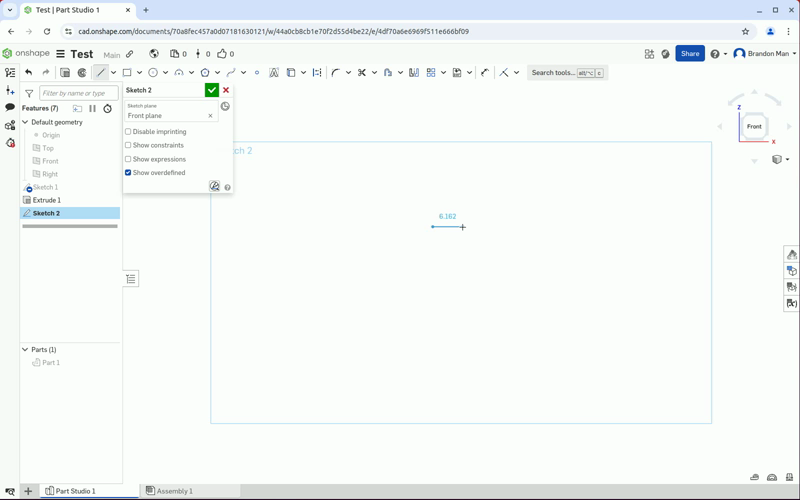
mouse_move(489, 226)
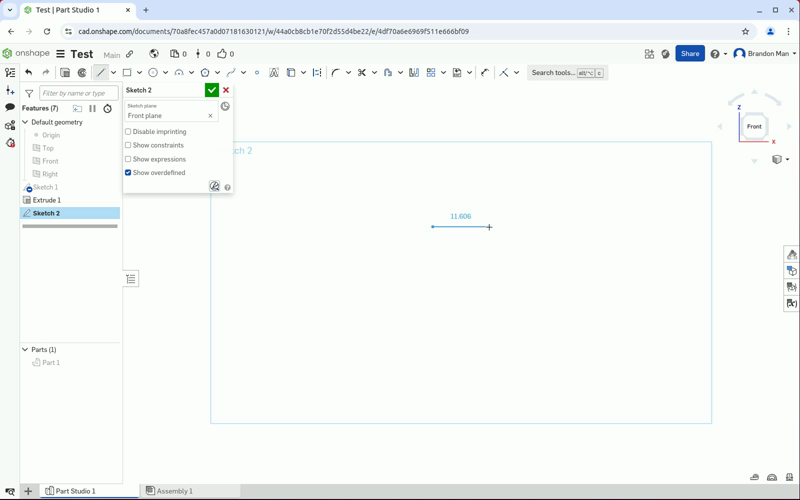
click(489, 226)
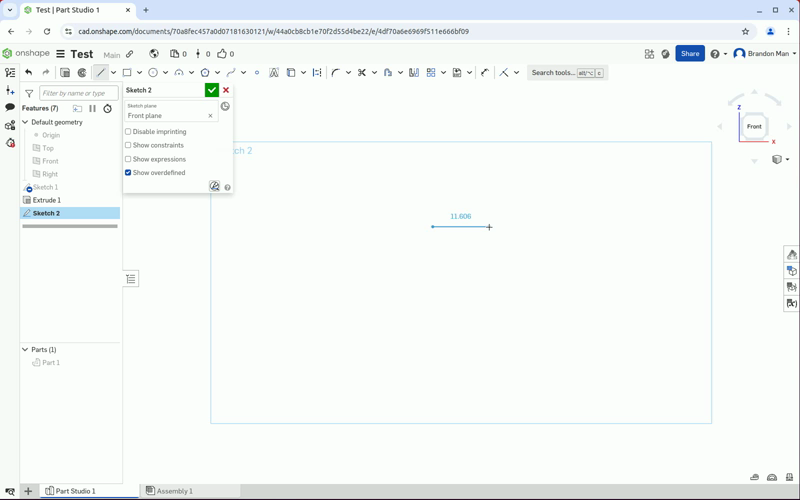
key_up(shift)
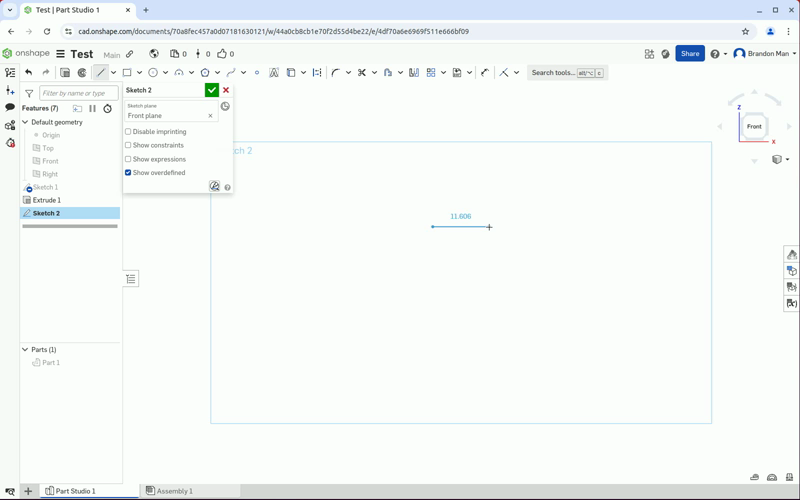
key_down(shift)
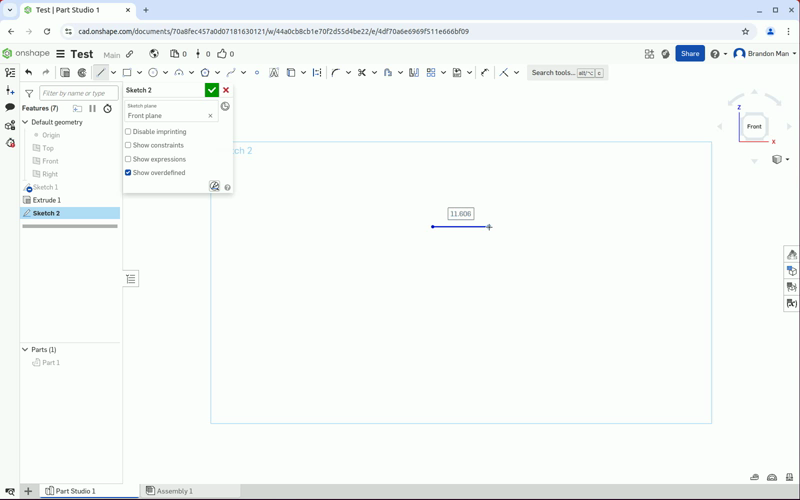
mouse_move(461, 169)
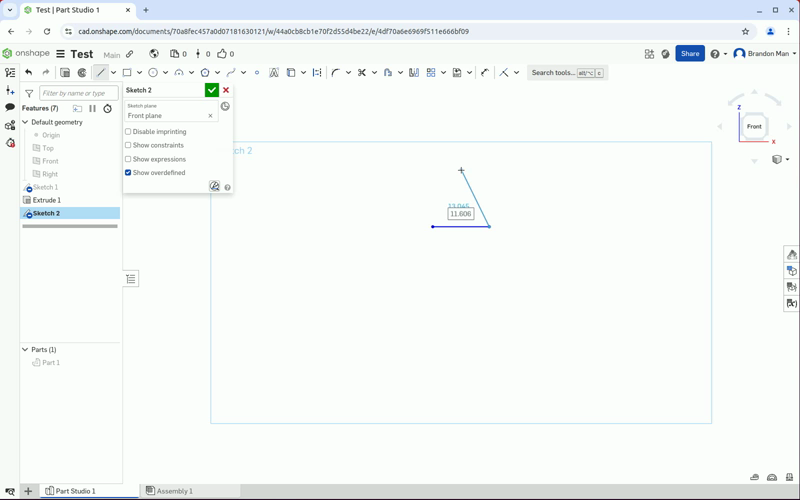
click(461, 169)
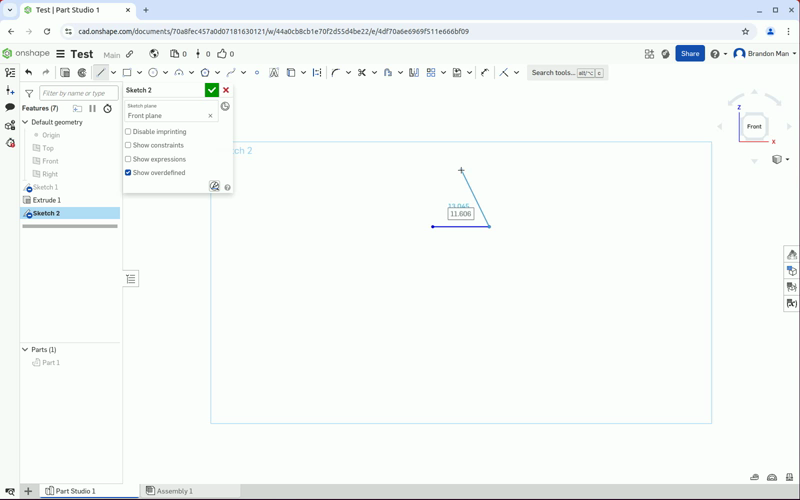
key_up(shift)
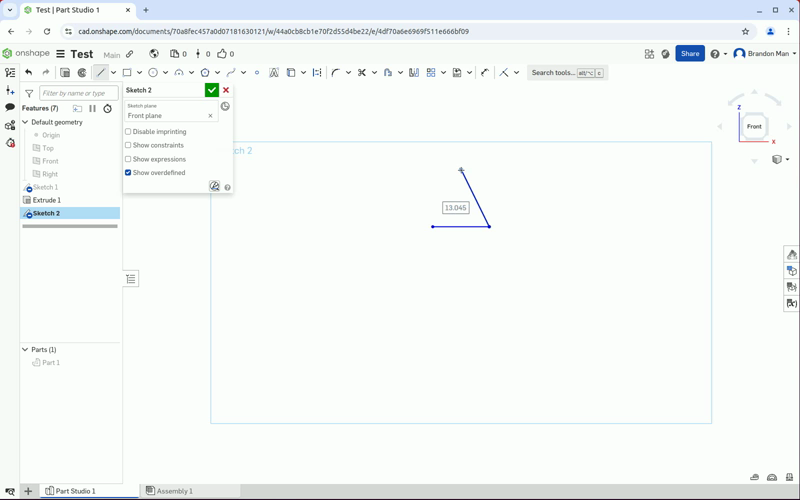
key_down(shift)
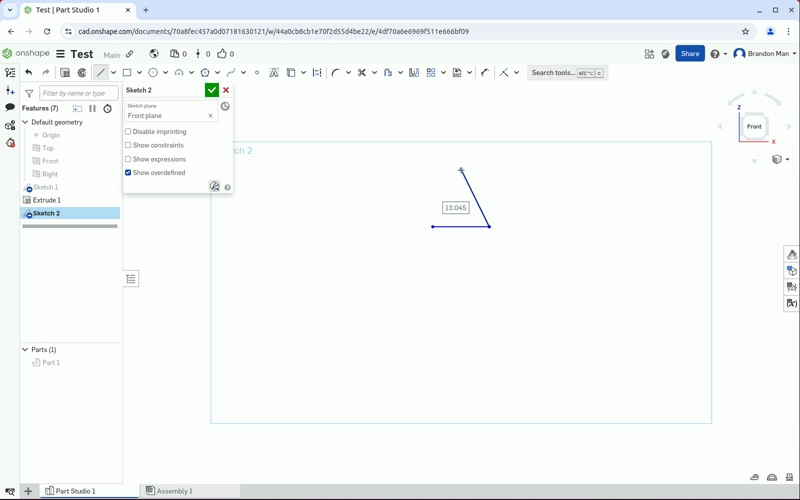
mouse_move(432, 226)
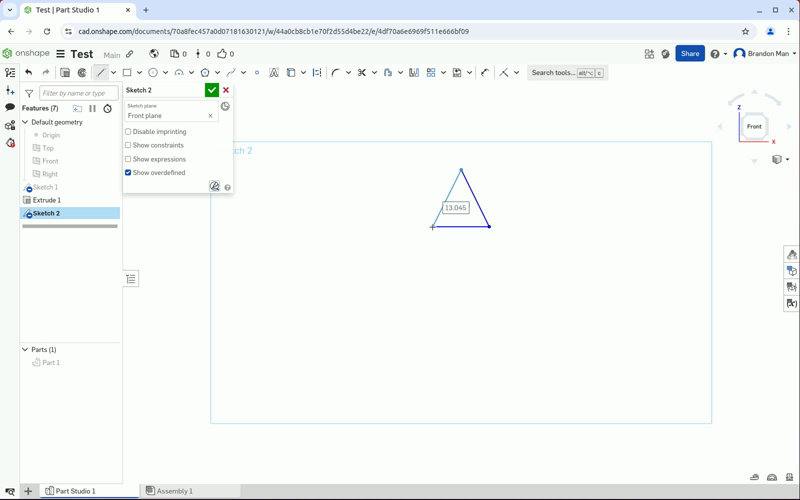
key_up(shift)
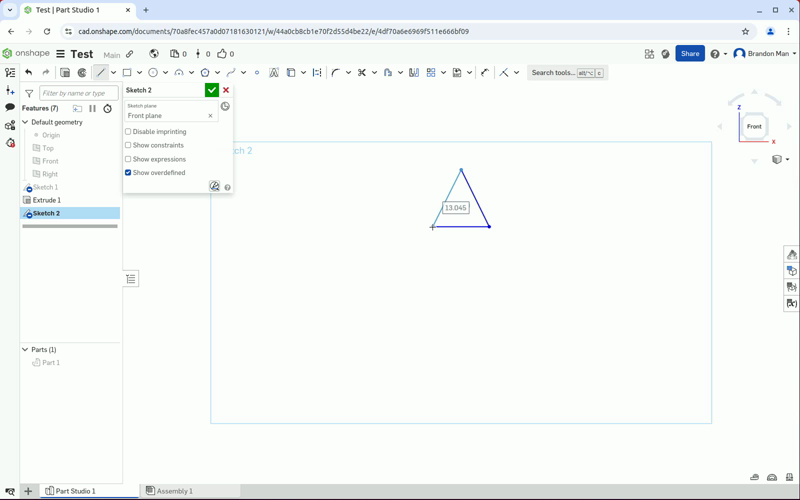
click(432, 226)
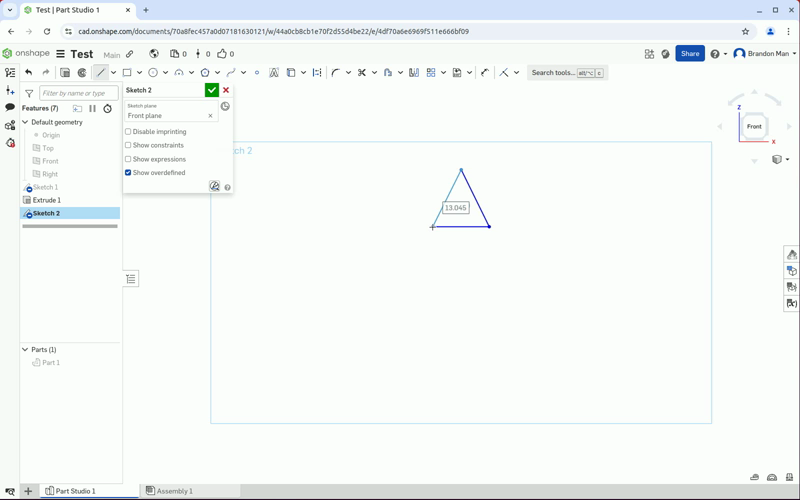
key(esc)
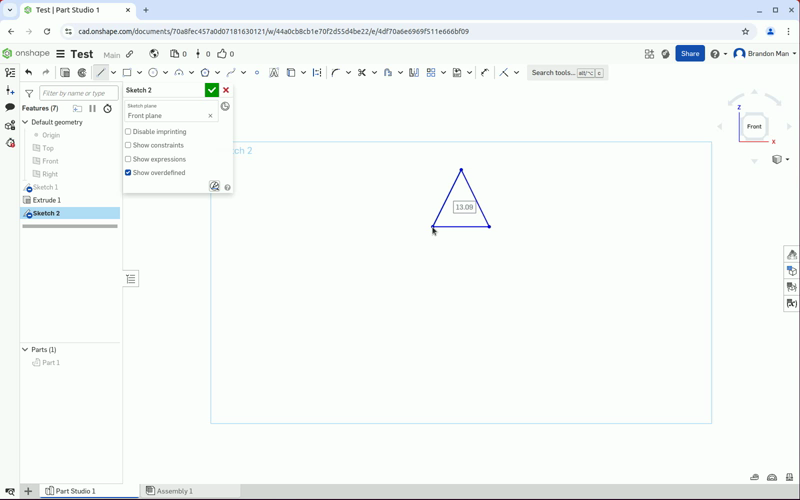
mouse_move(445, 217)
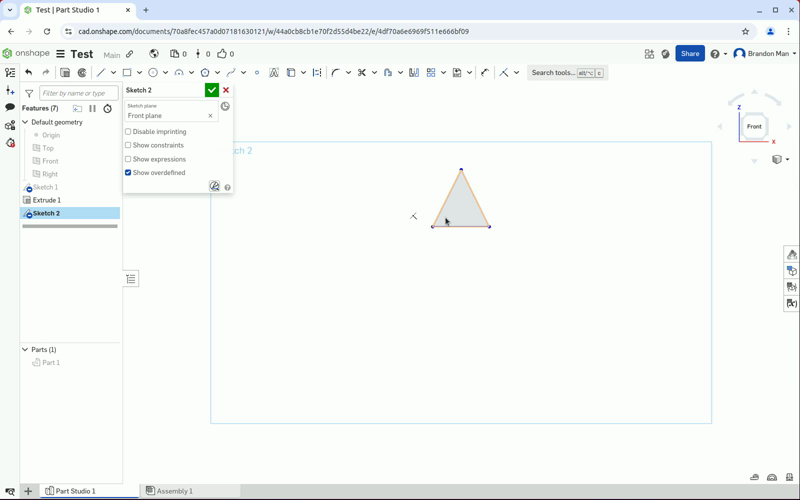
scroll(6)
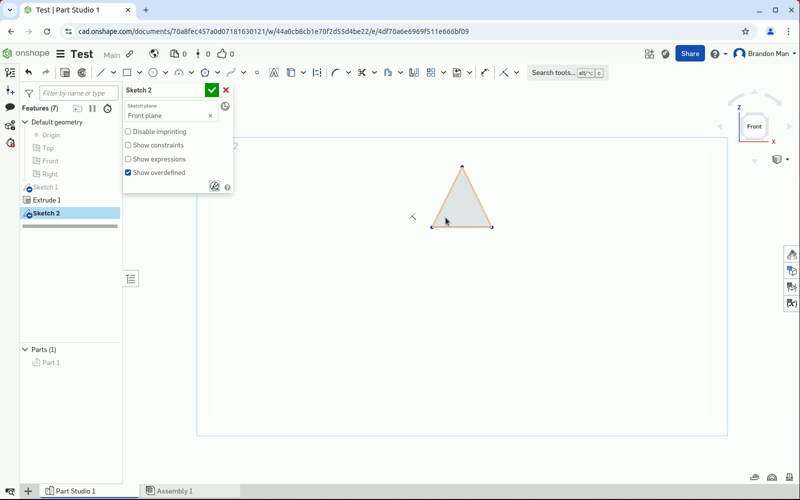
scroll(6)
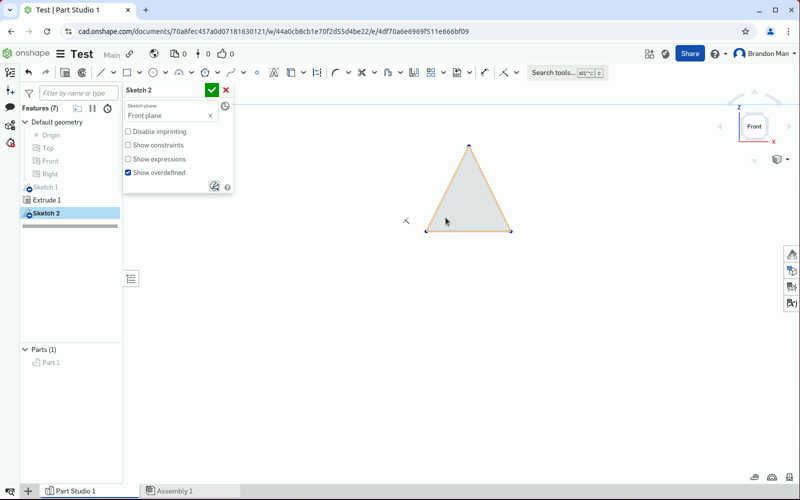
scroll(6)
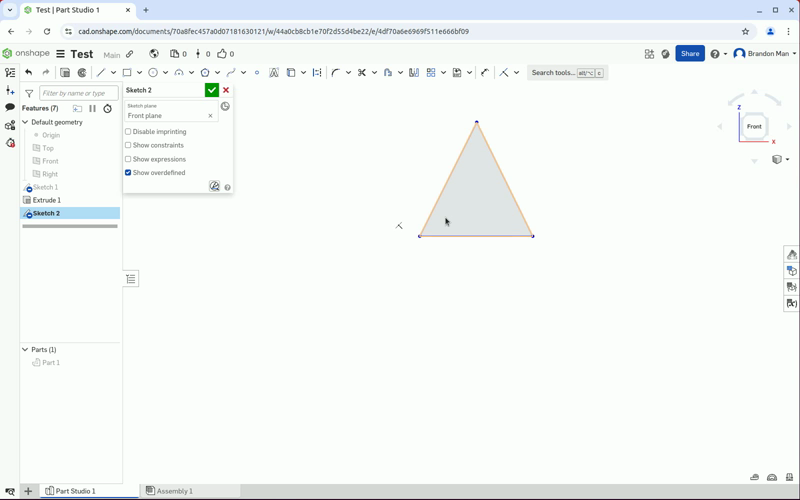
scroll(6)
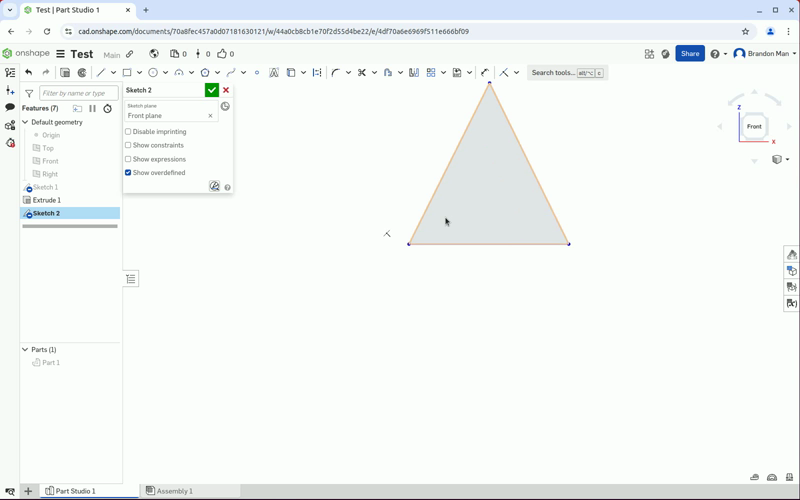
scroll(6)
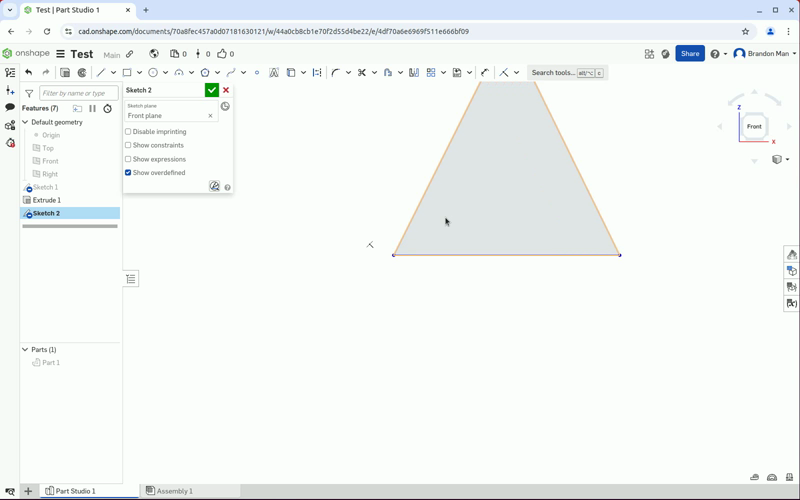
scroll(6)
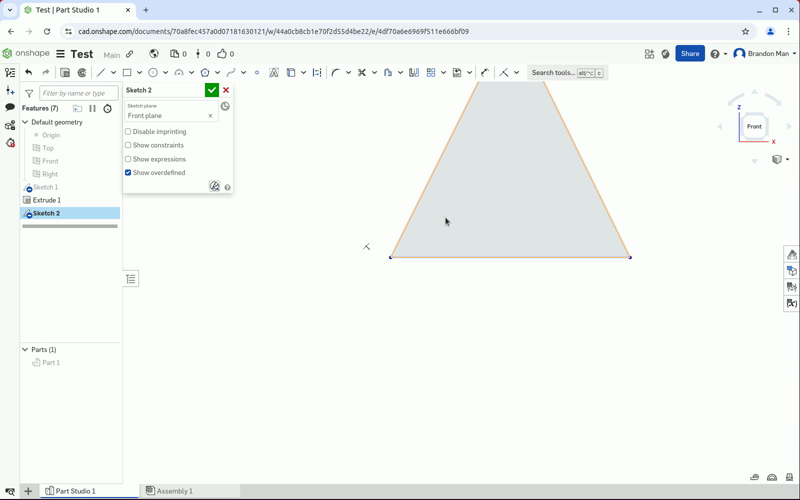
scroll(6)
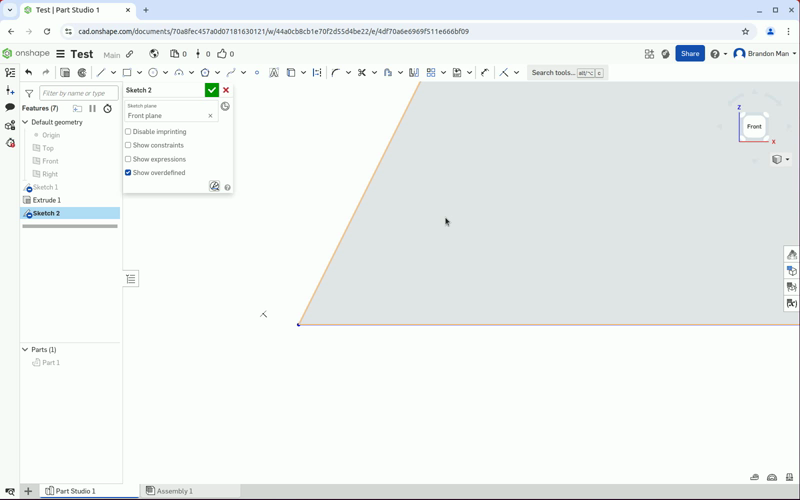
click(445, 217)
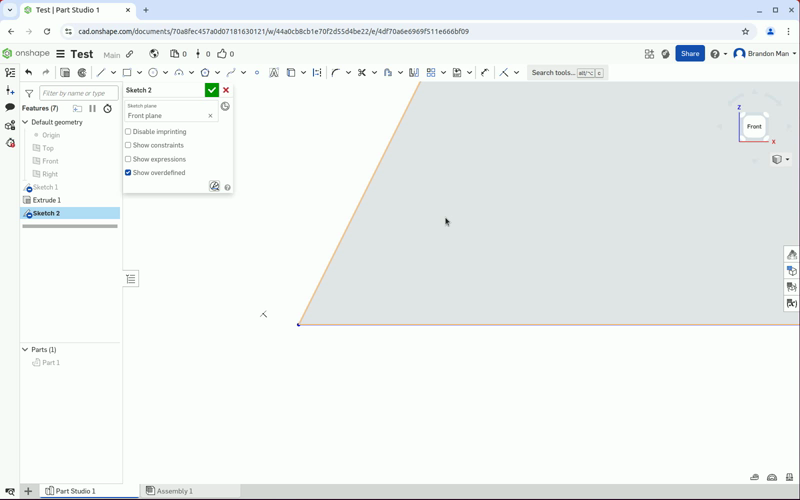
scroll(-6)
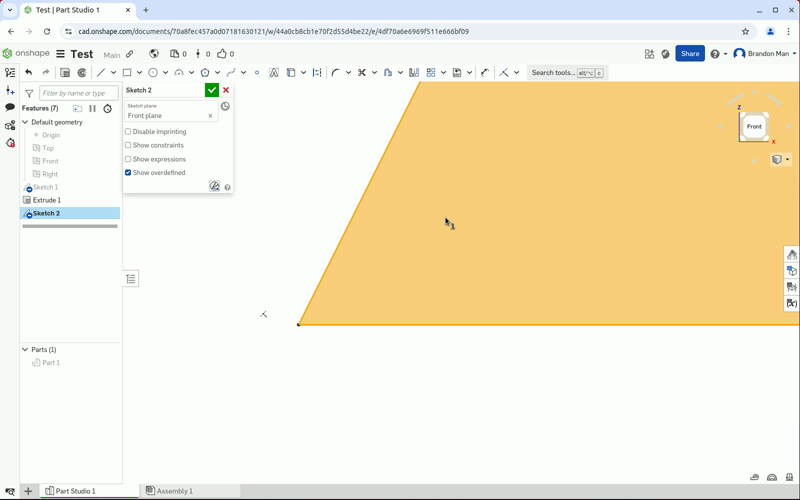
scroll(-6)
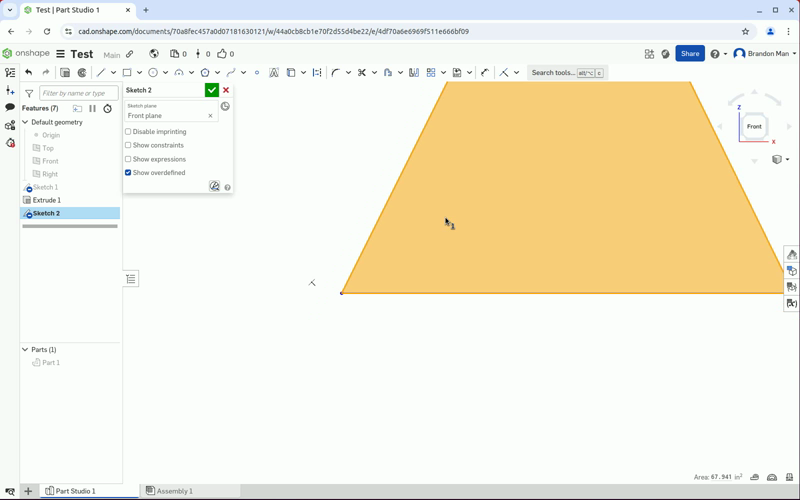
scroll(-6)
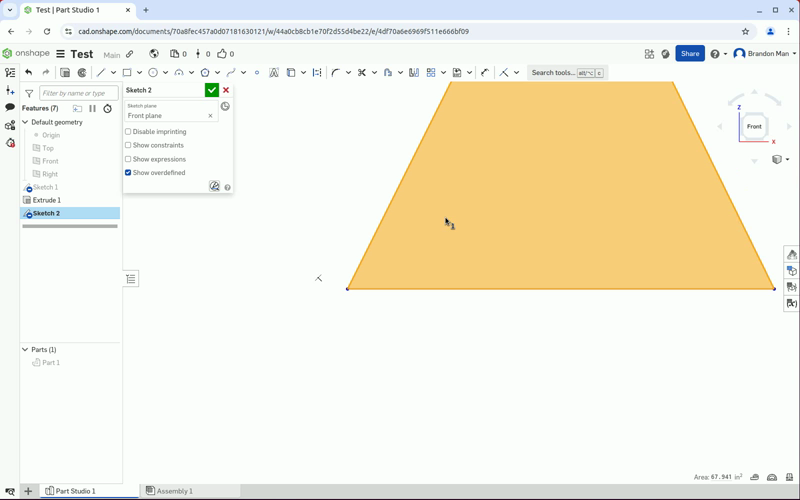
scroll(-6)
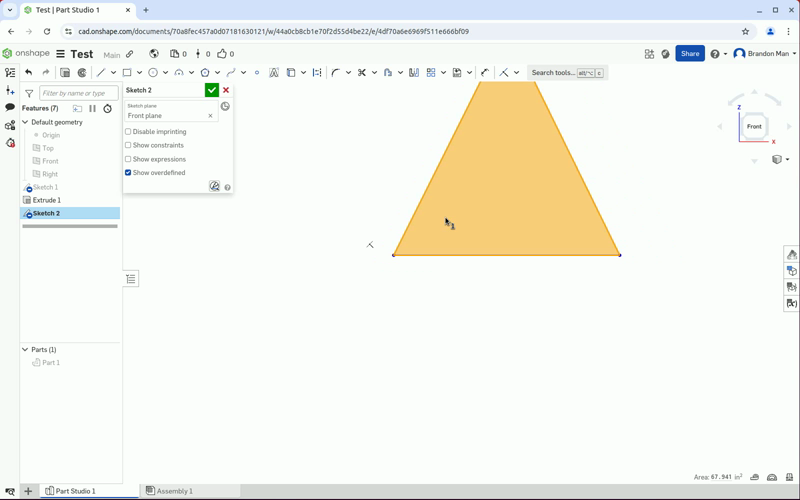
scroll(-6)
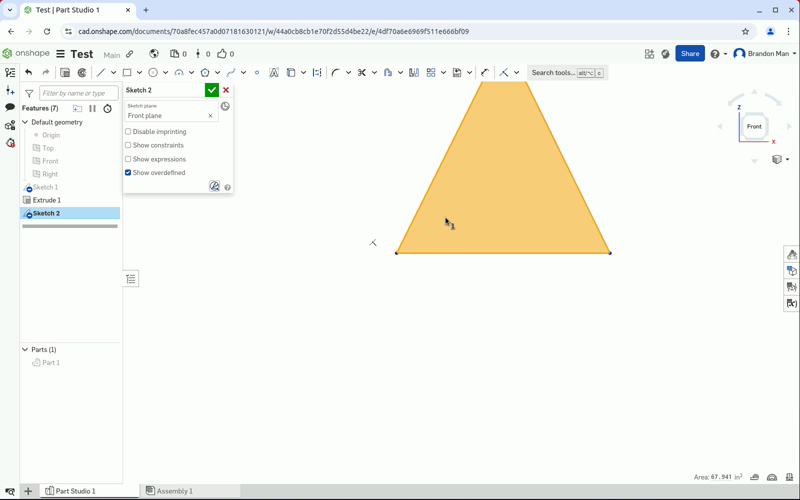
scroll(-6)
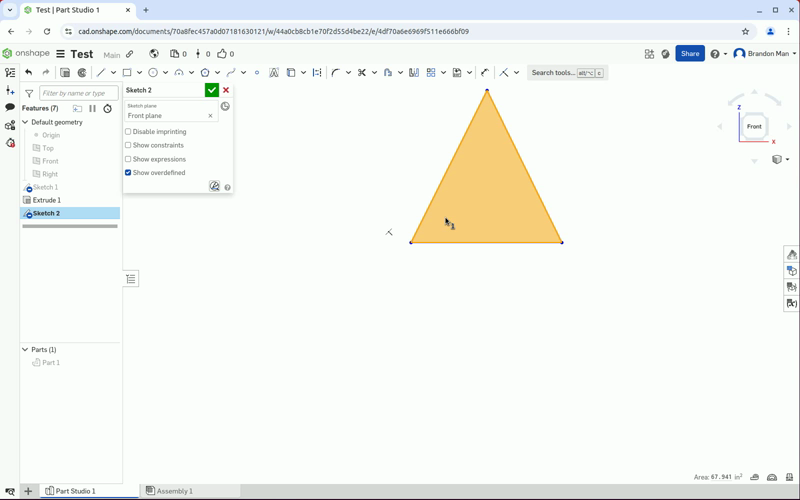
scroll(-6)
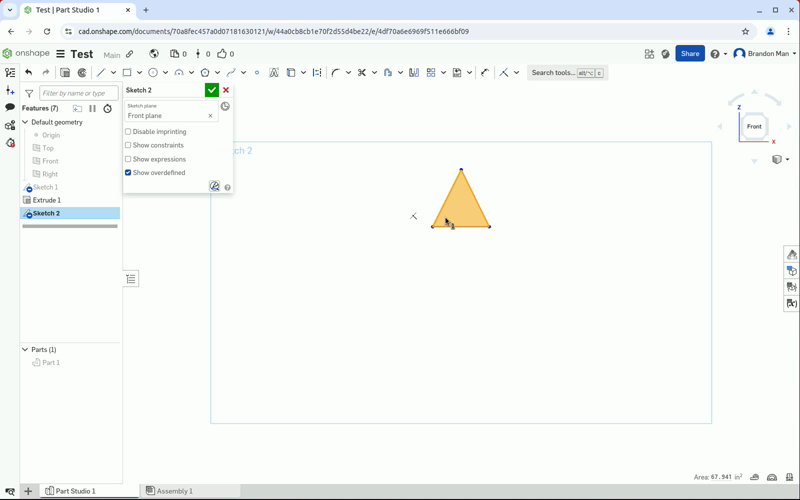
mouse_move(73, 352)
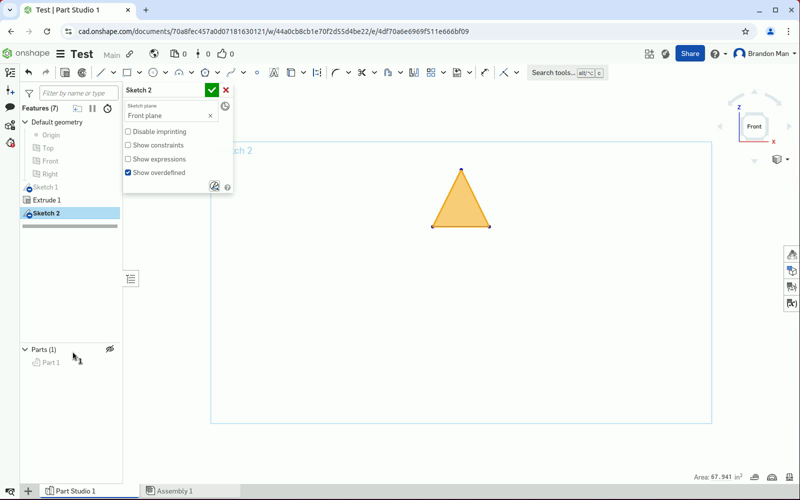
key(shift+y)
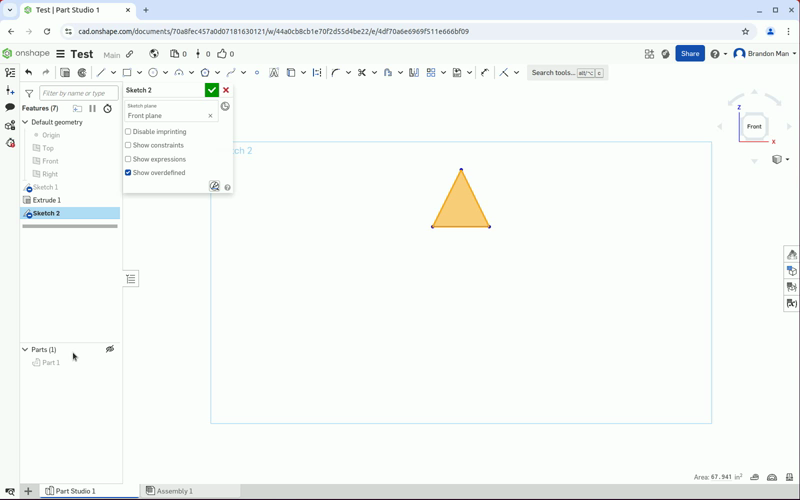
key(shift+e)
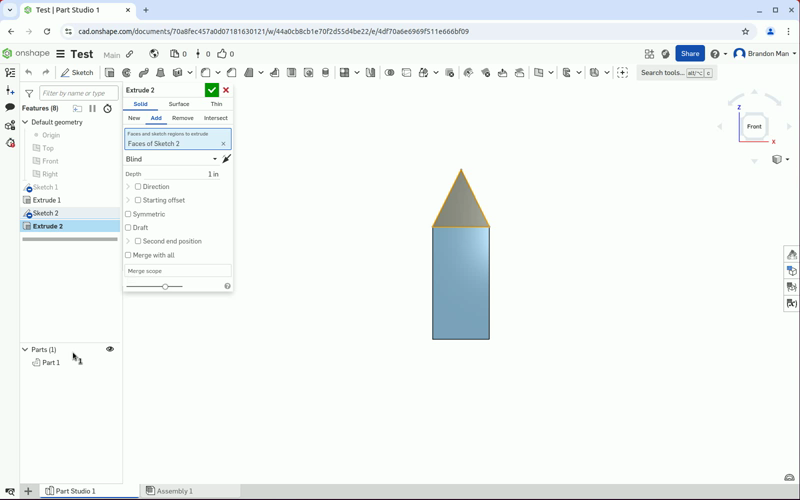
mouse_move(143, 106)
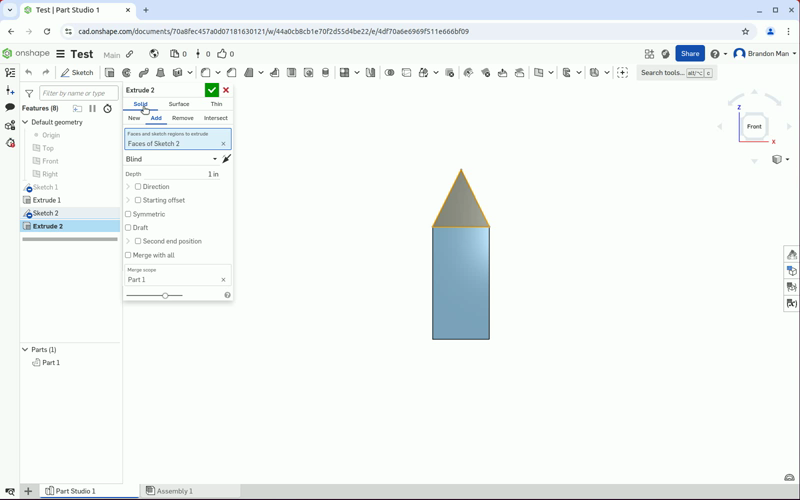
click(143, 106)
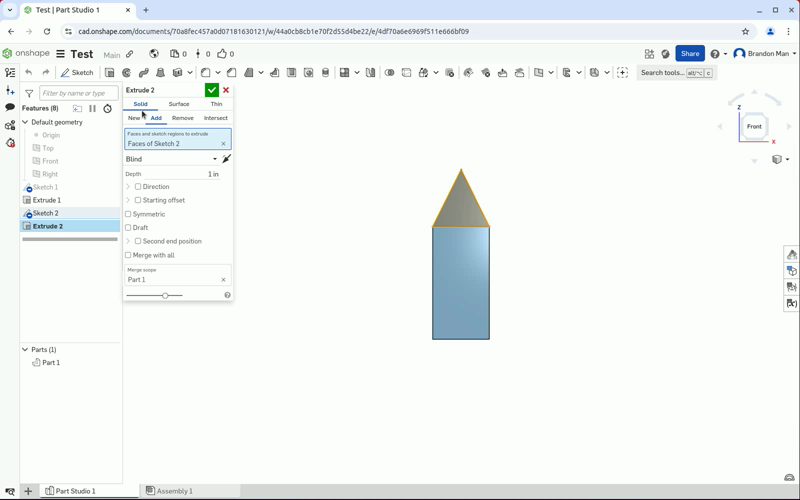
mouse_move(137, 120)
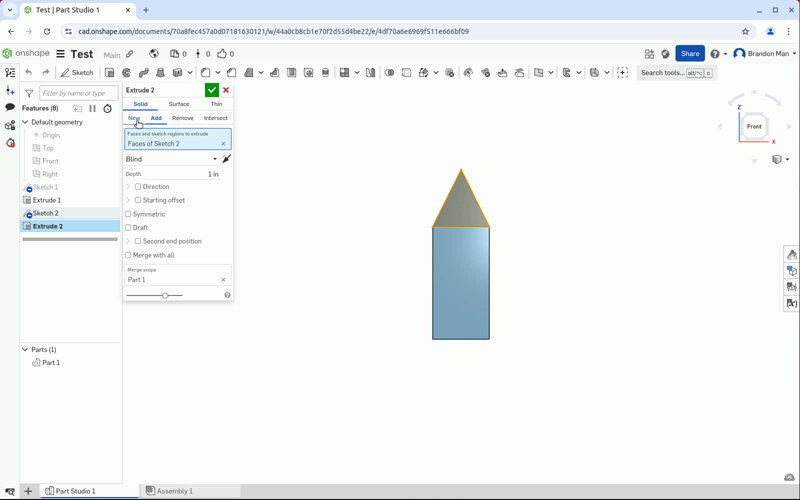
click(137, 120)
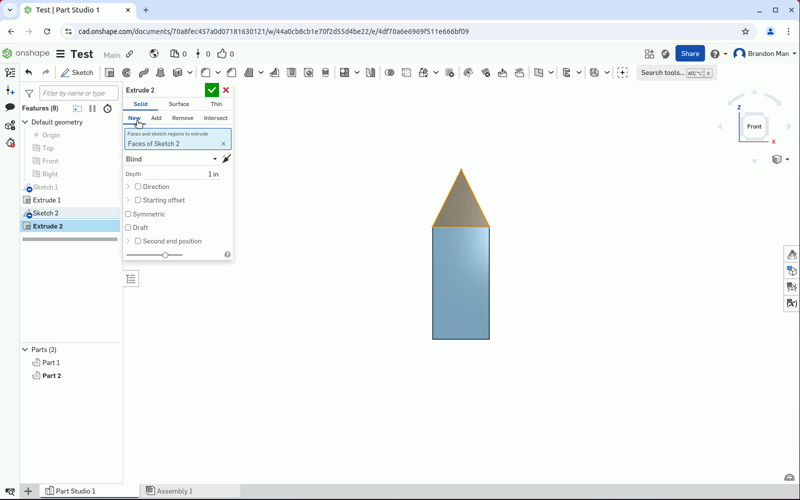
key(tab, 4)
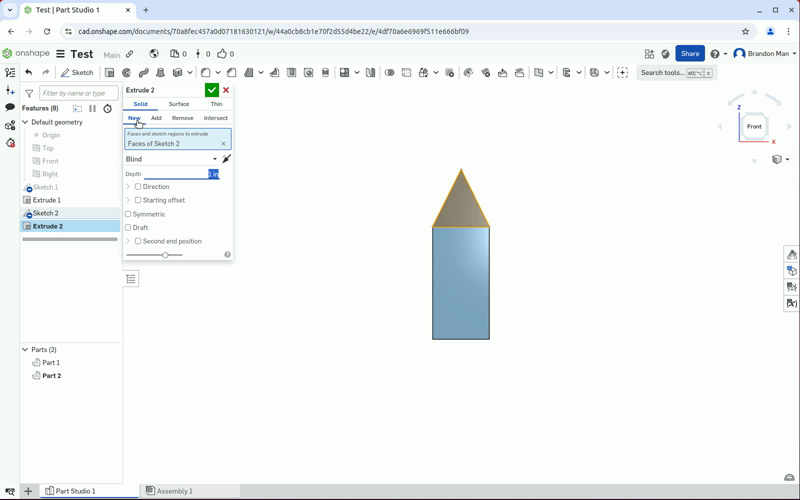
text(7.221)
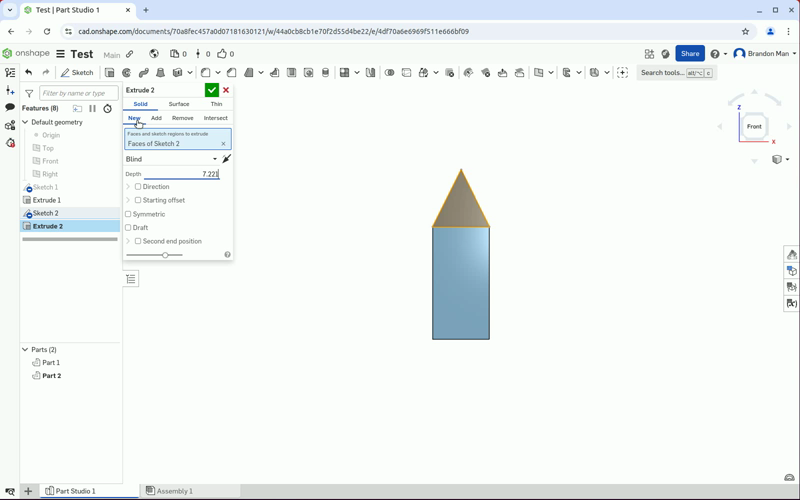
key(enter)
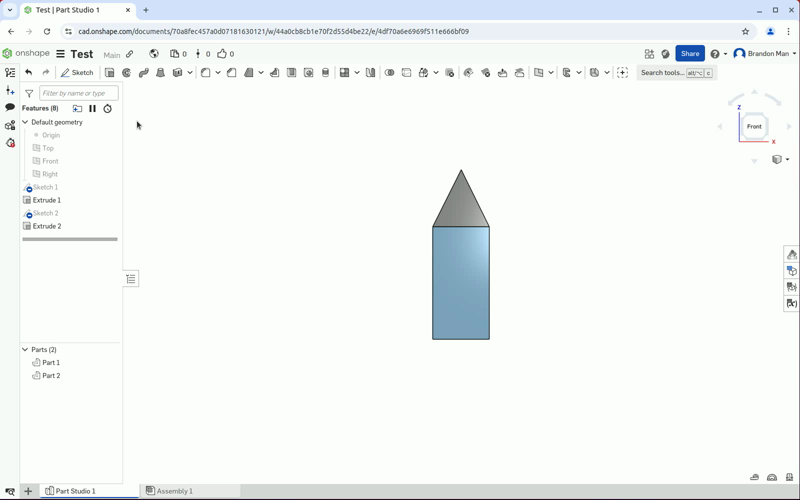
key(shift+h)
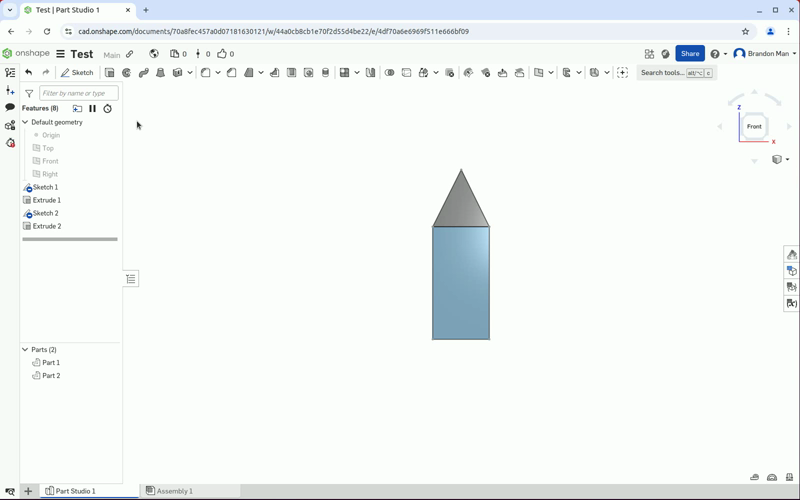
key(shift+h)
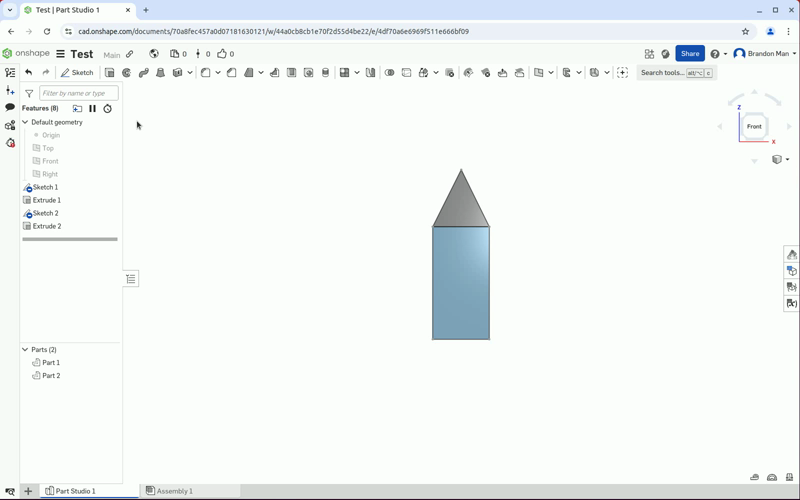
key(shift+7)
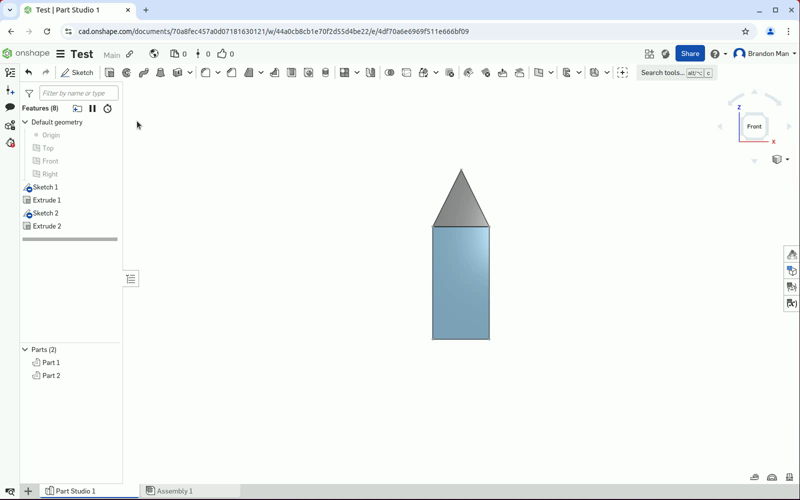
key(left, 2)
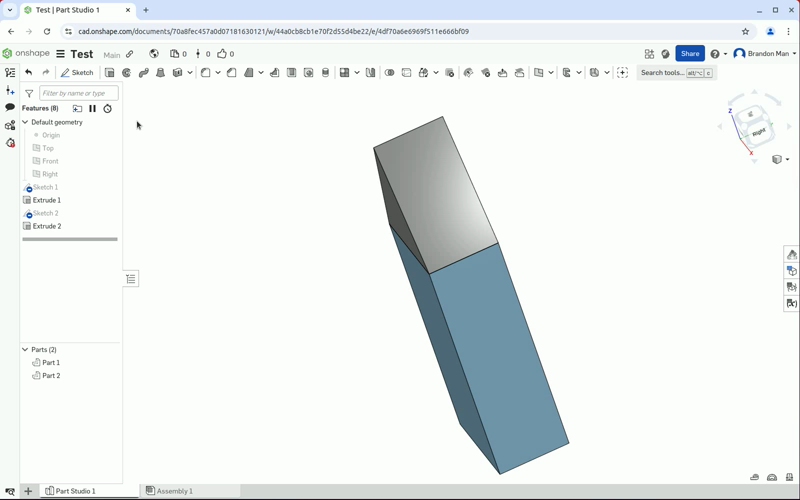
key(down, 2)
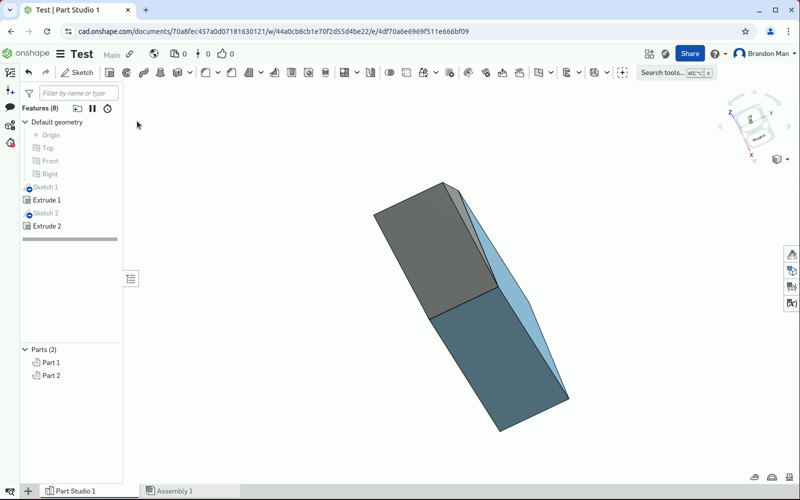
key(up, 2)
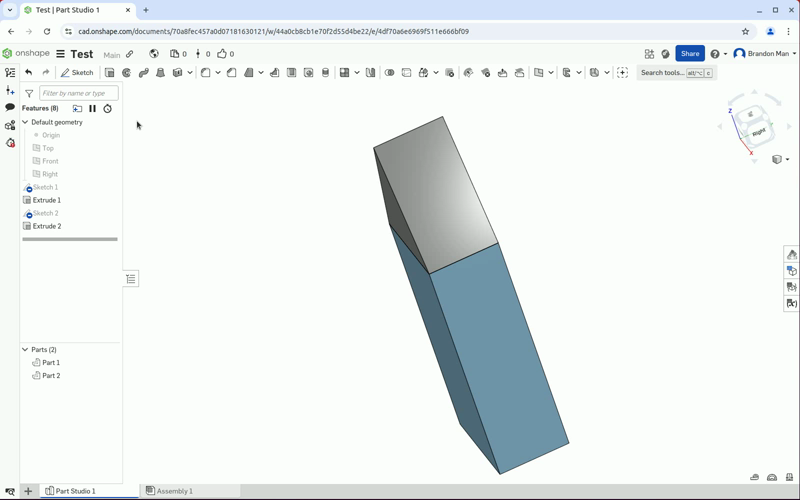
key(right, 2)
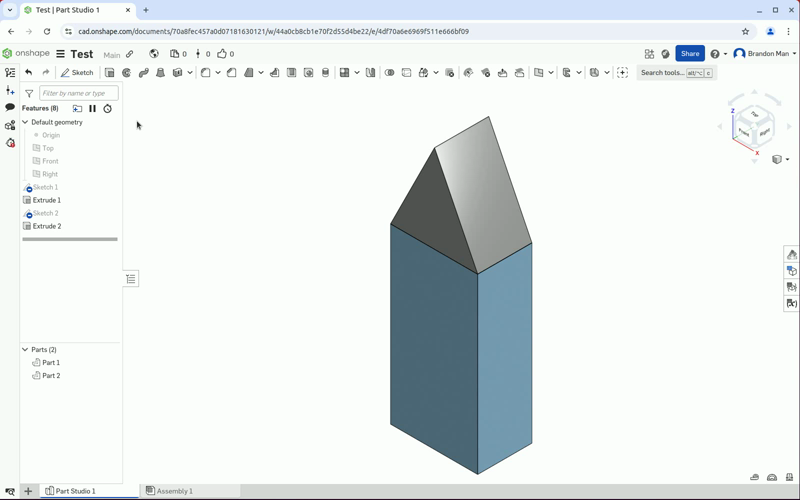
mouse_move(73, 189)
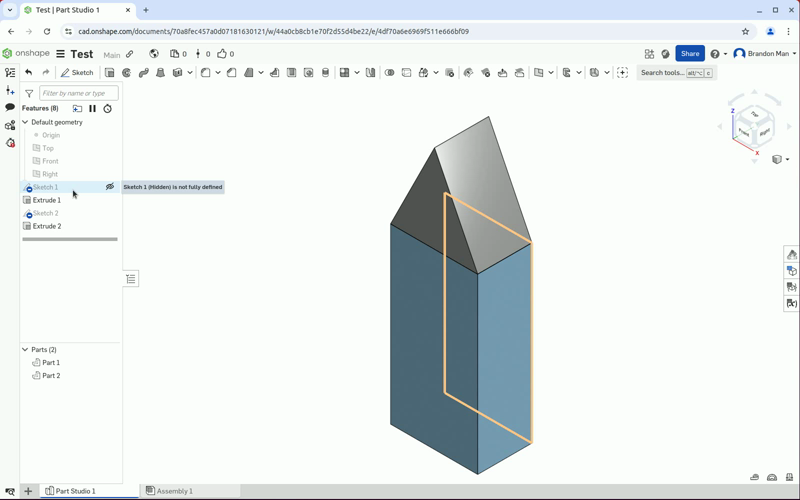
click(73, 189)